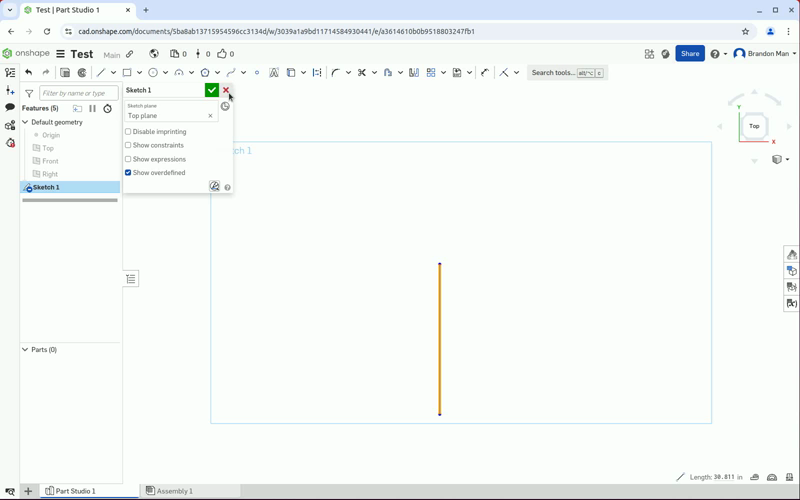
key(shift+h)
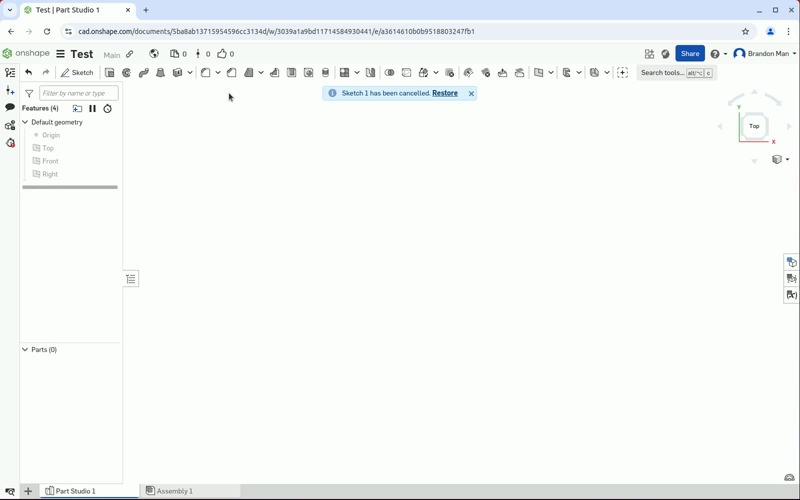
mouse_move(73, 352)
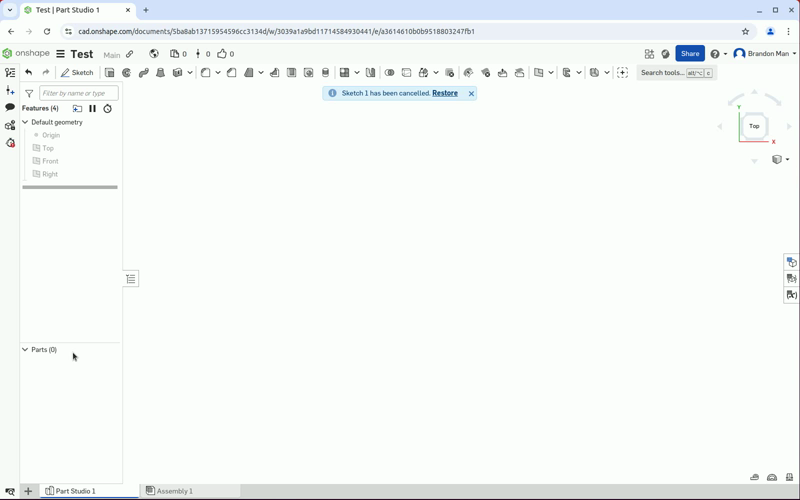
key(y)
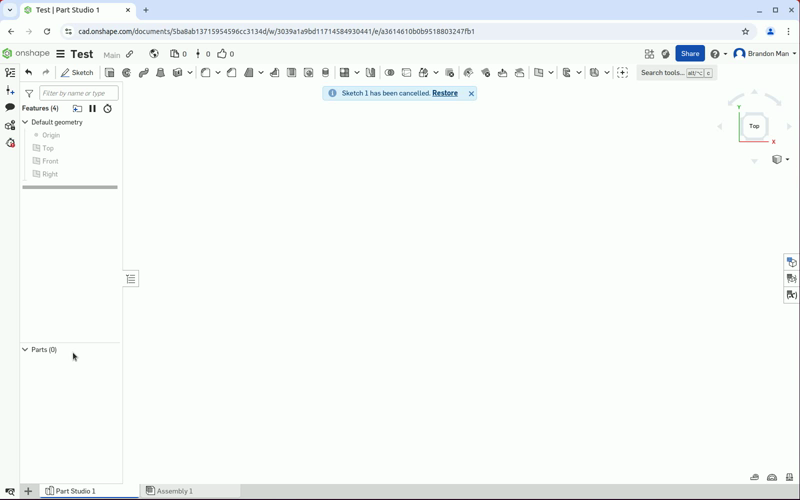
key(shift+p)
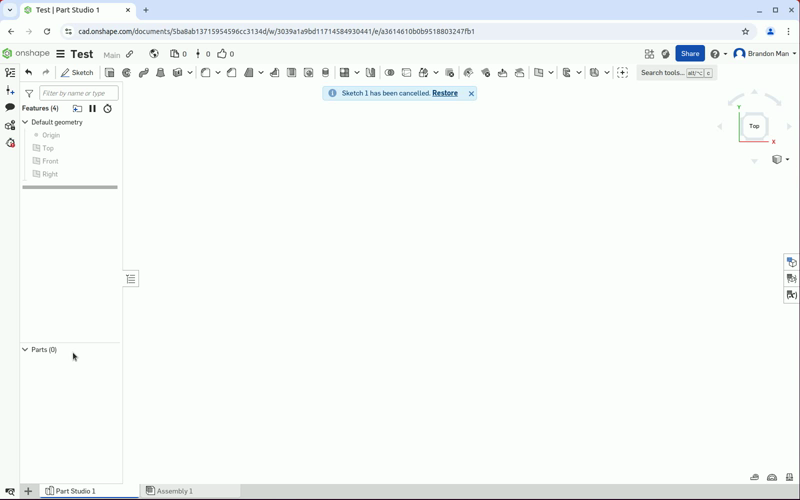
key(space)
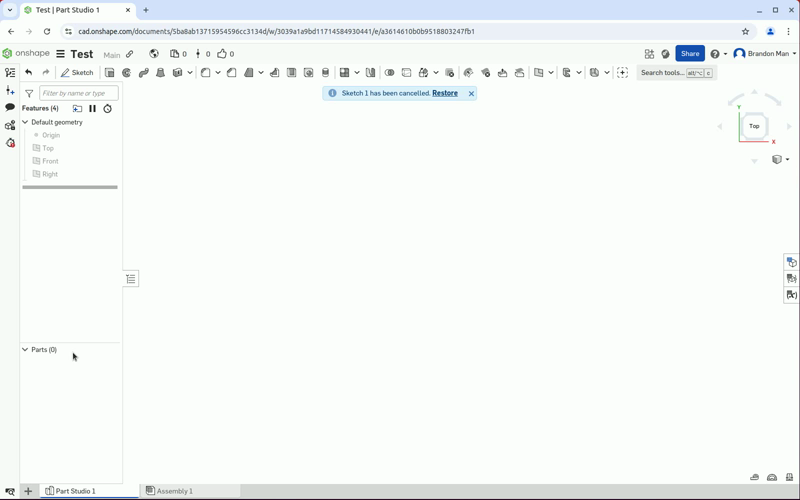
key_down(shift)
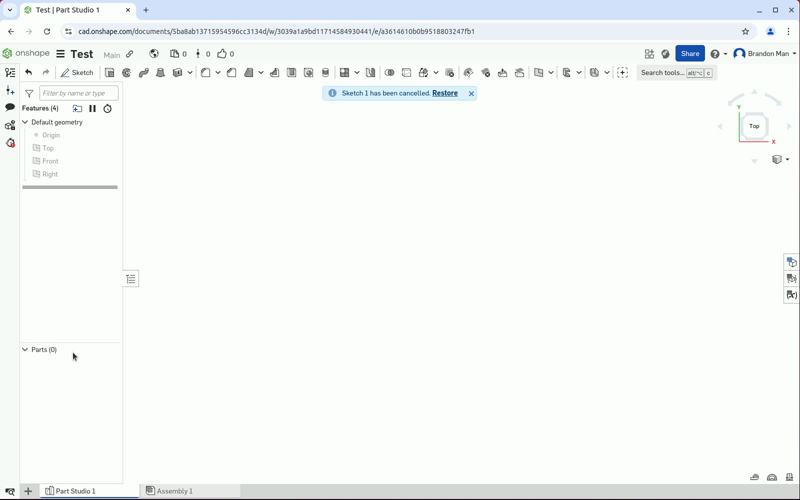
key(up)
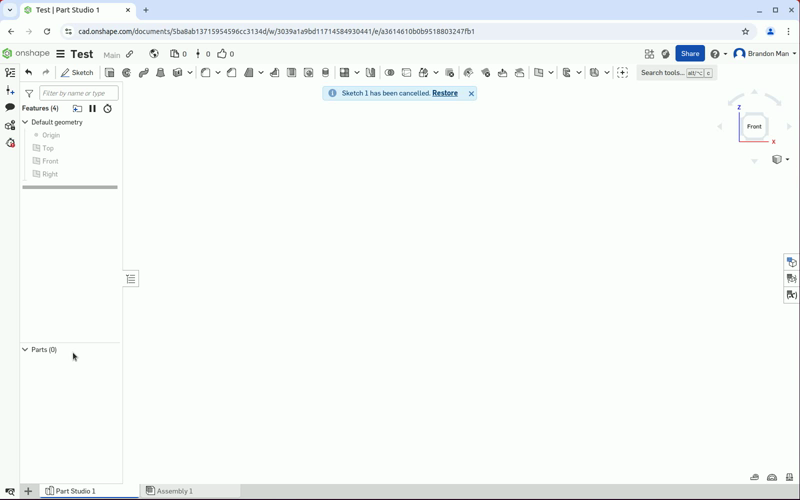
key_up(shift)
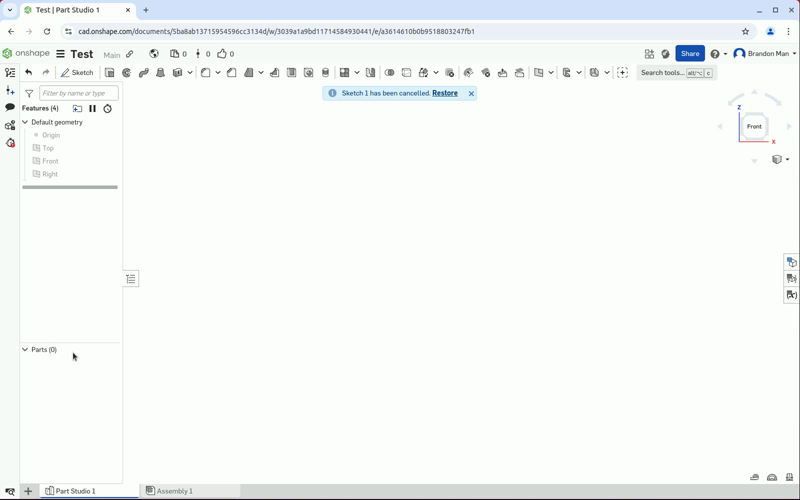
mouse_move(73, 352)
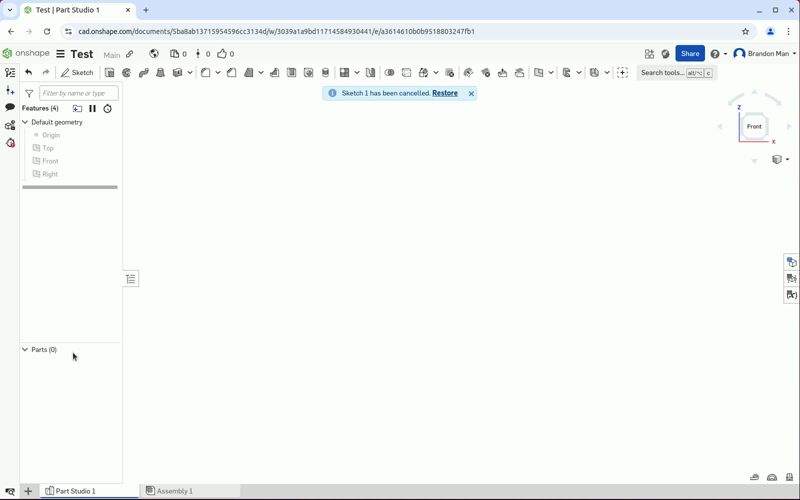
key(shift+y)
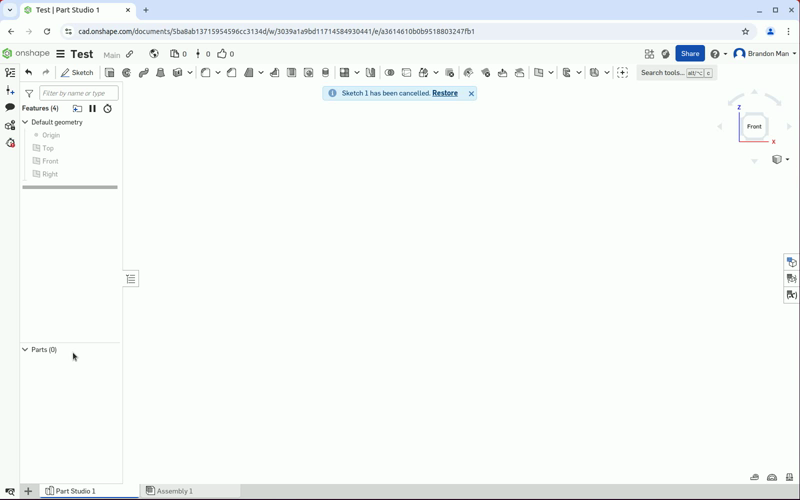
key(shift+s)
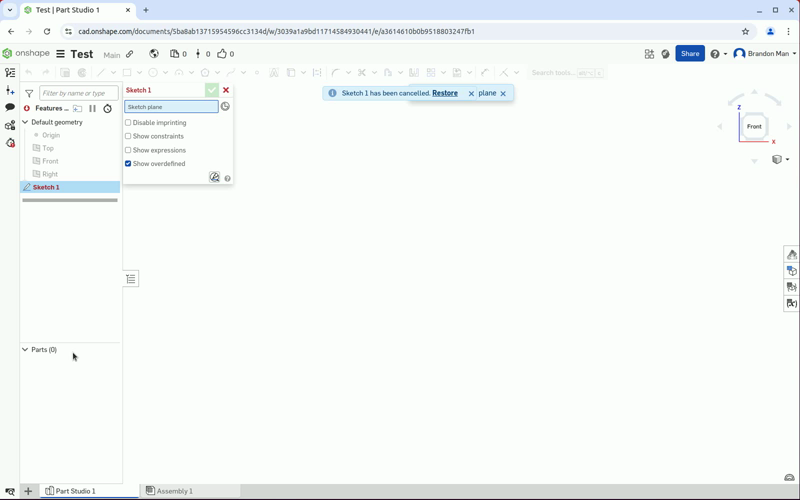
mouse_move(73, 163)
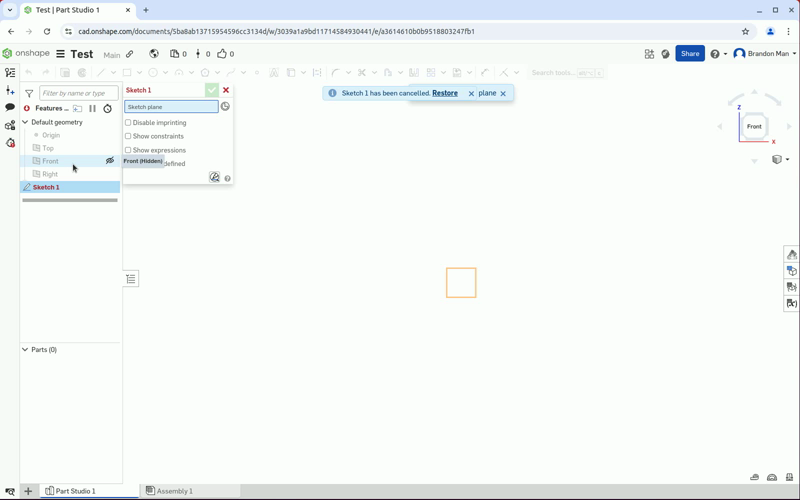
click(73, 163)
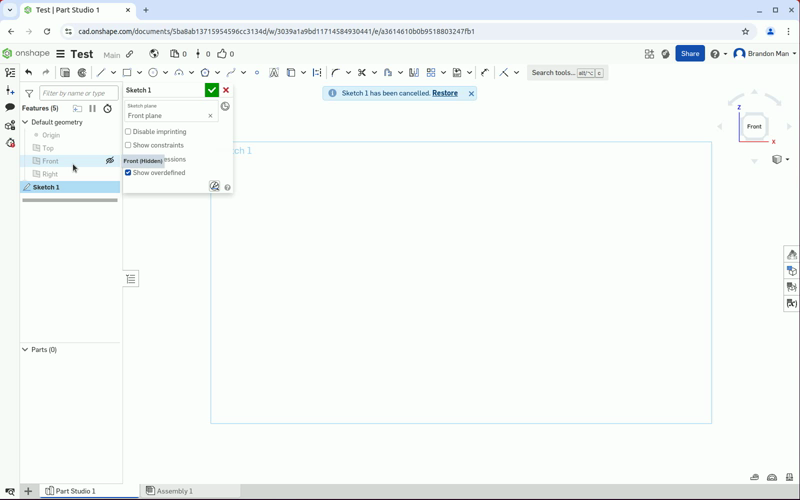
mouse_move(73, 352)
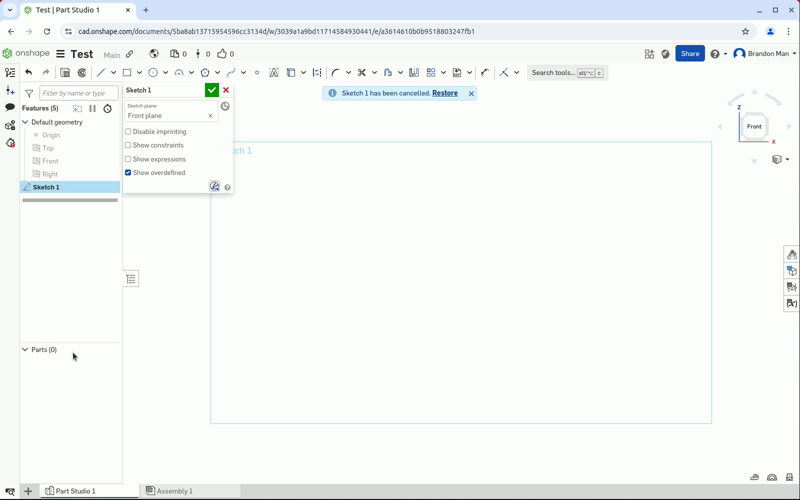
key(y)
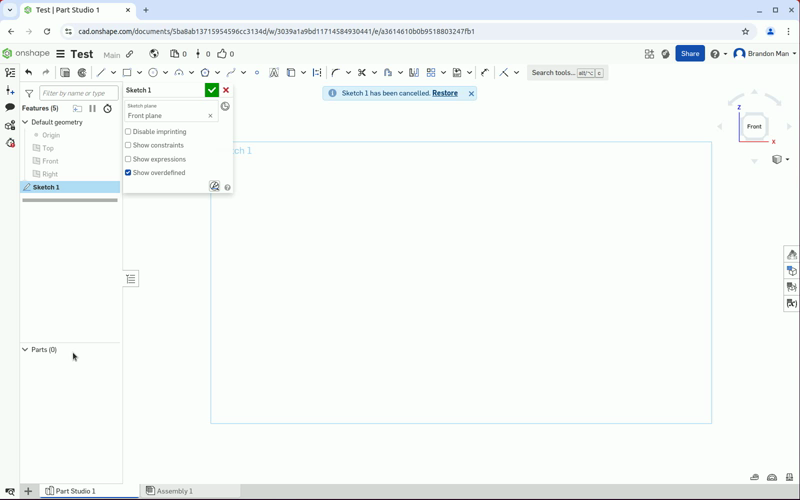
key(l)
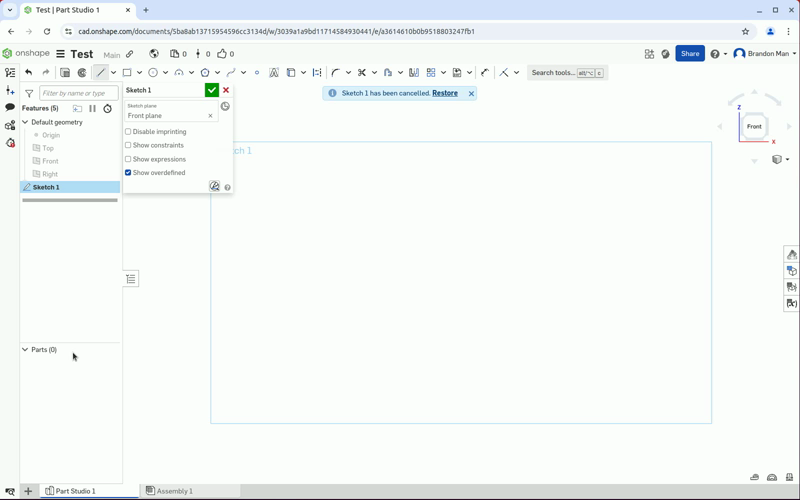
key_down(shift)
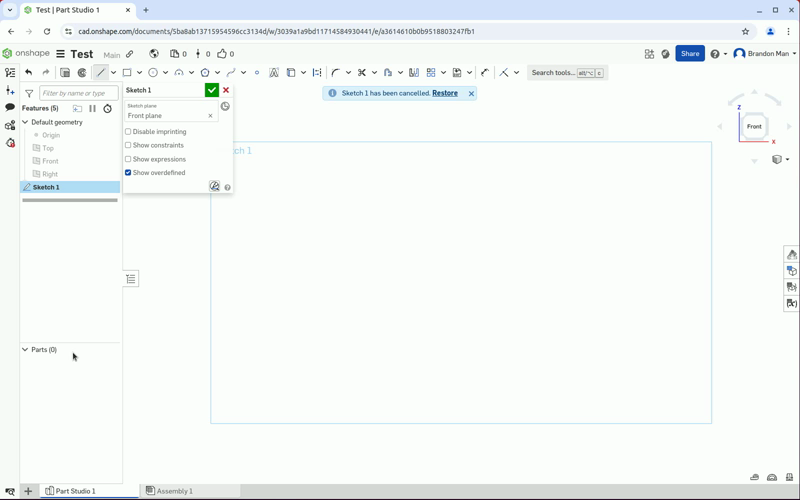
mouse_move(392, 282)
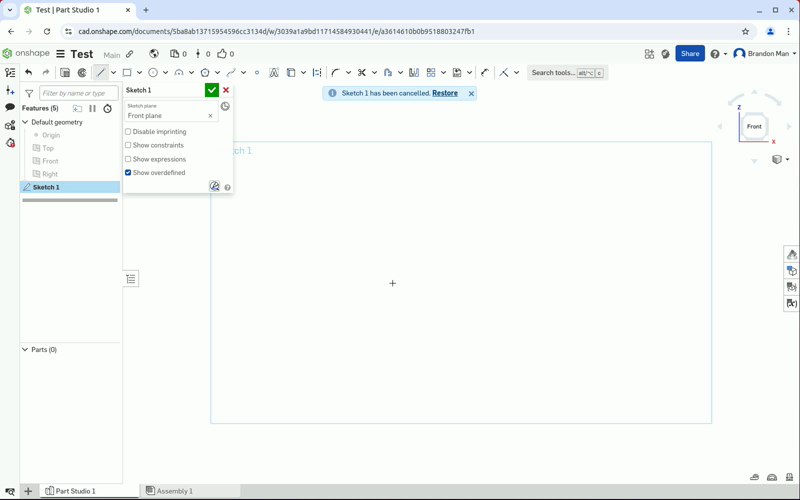
click(392, 282)
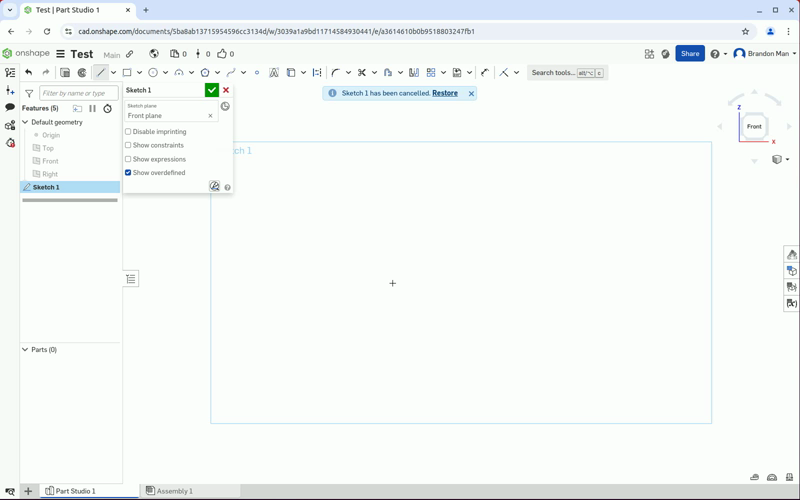
key_up(shift)
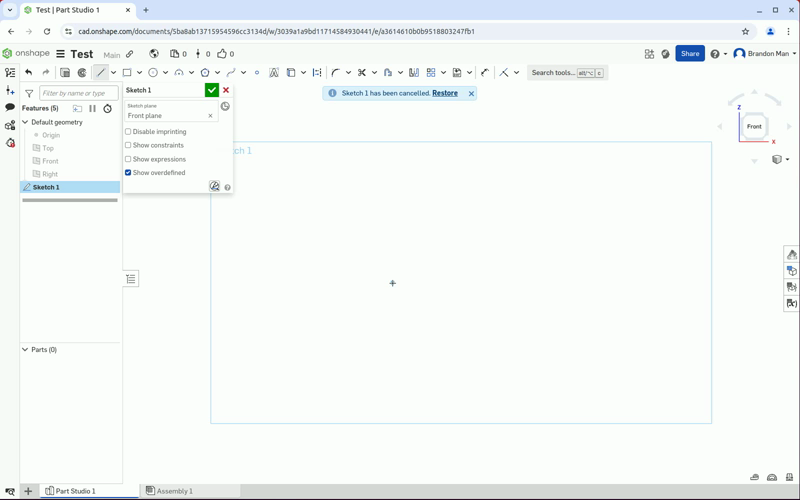
key_down(shift)
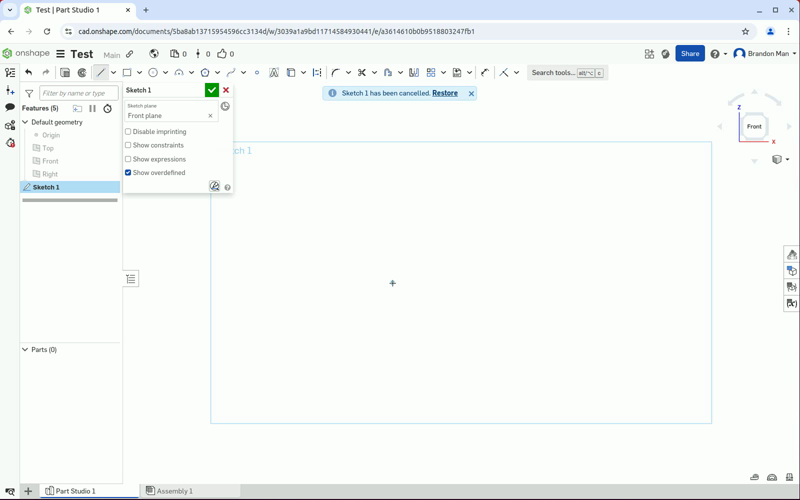
mouse_move(460, 282)
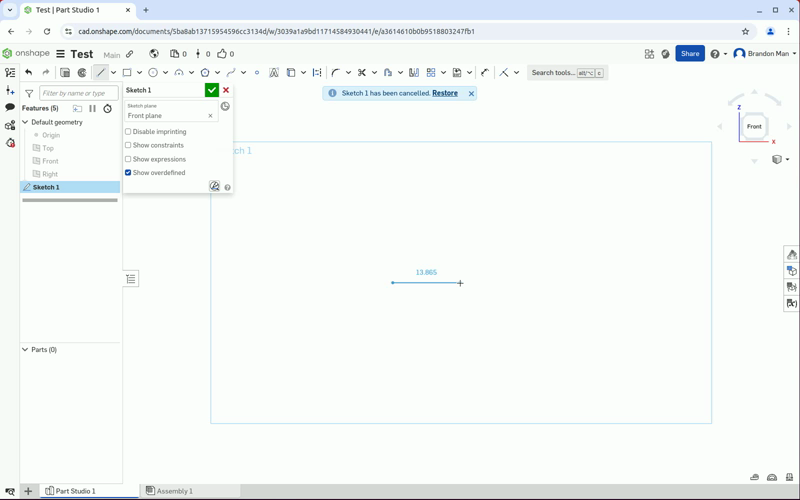
click(460, 282)
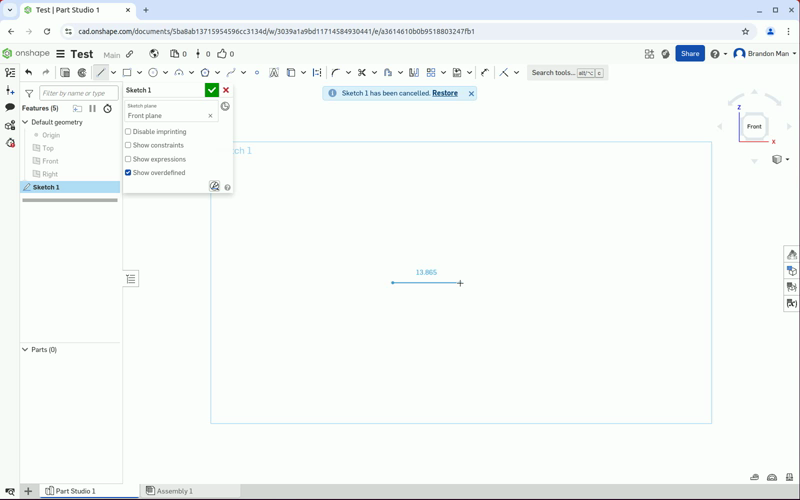
key_up(shift)
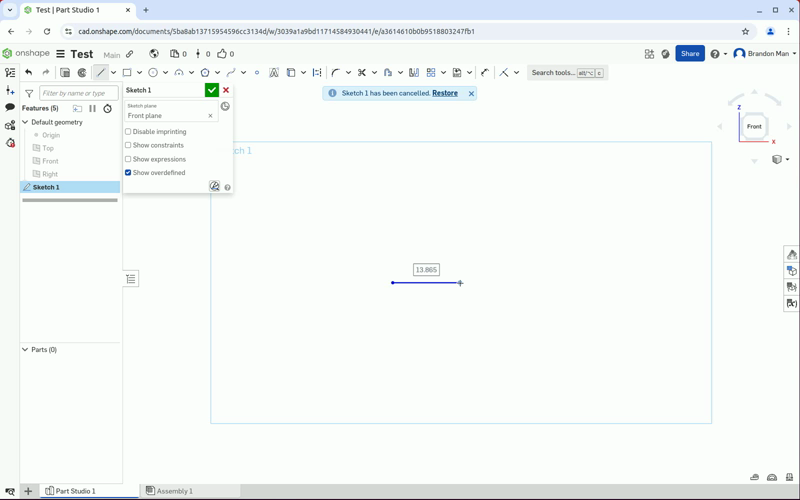
key_down(shift)
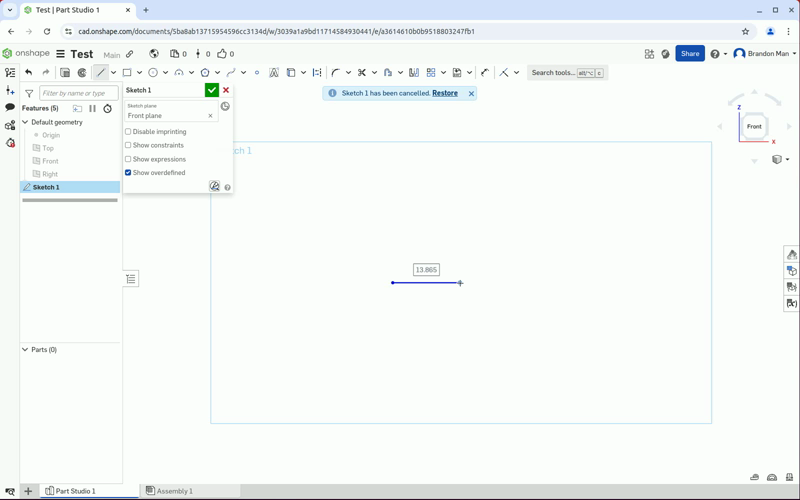
mouse_move(490, 282)
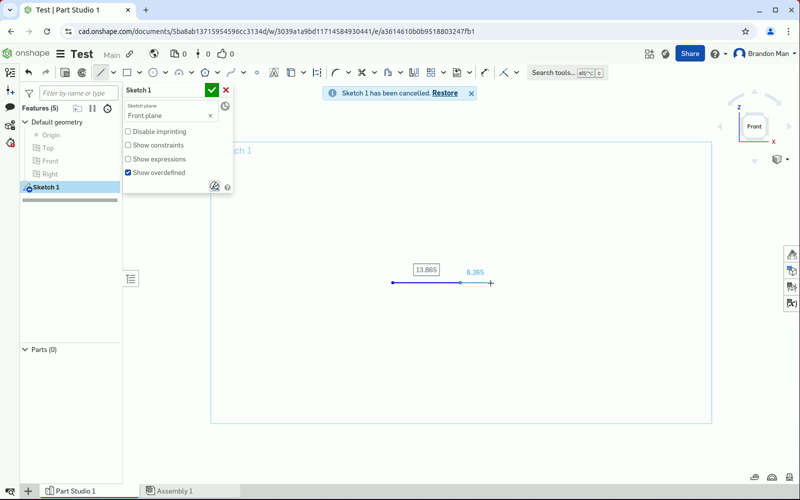
mouse_move(460, 237)
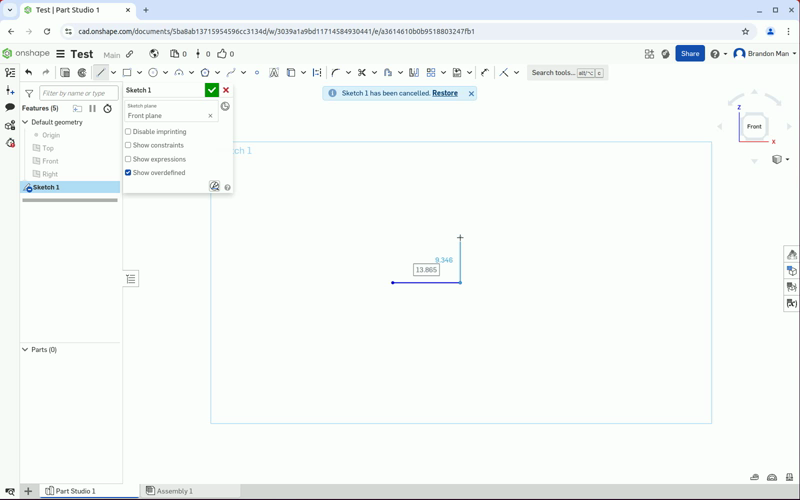
click(460, 237)
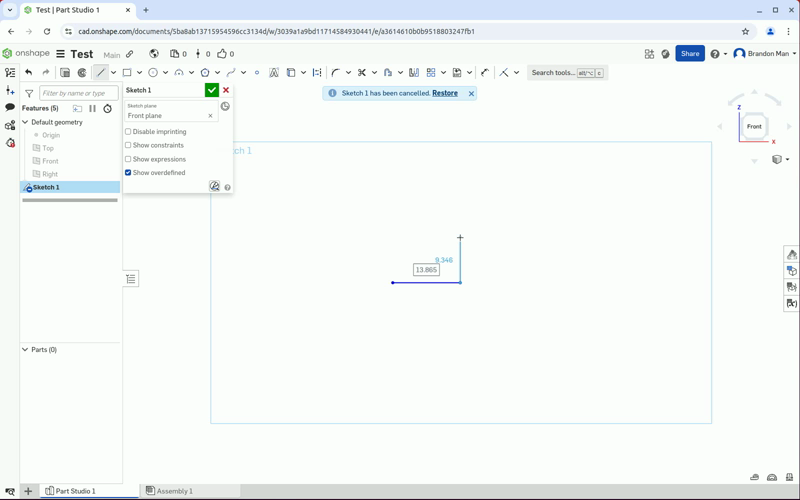
key_up(shift)
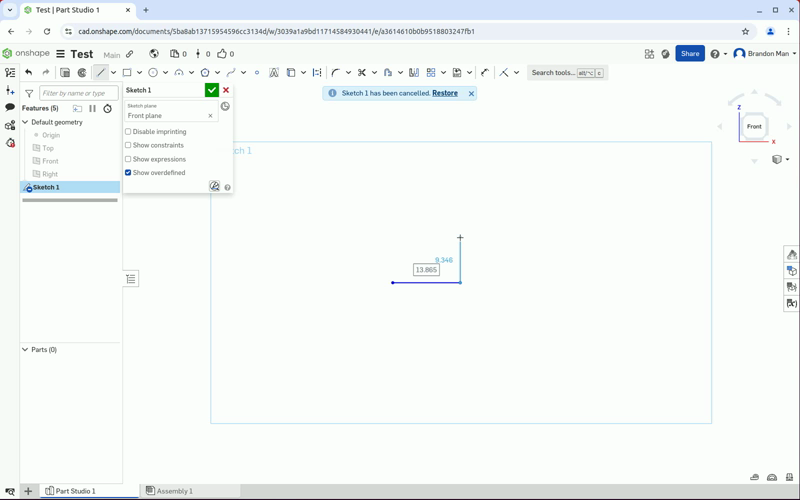
key_down(shift)
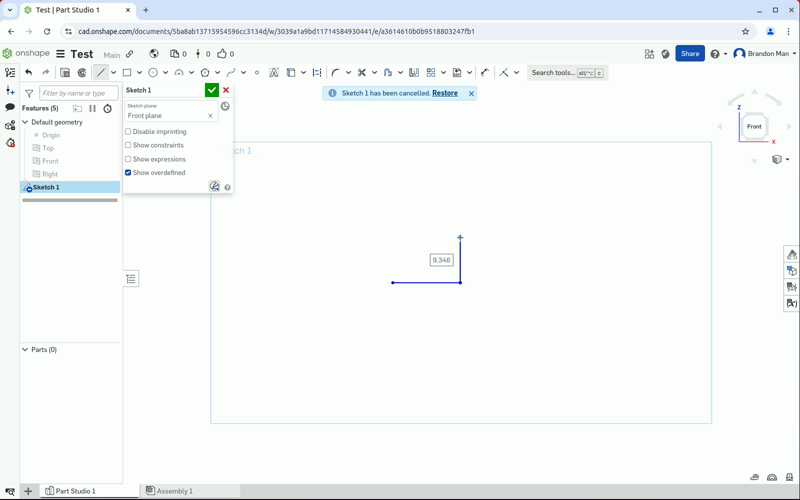
mouse_move(490, 237)
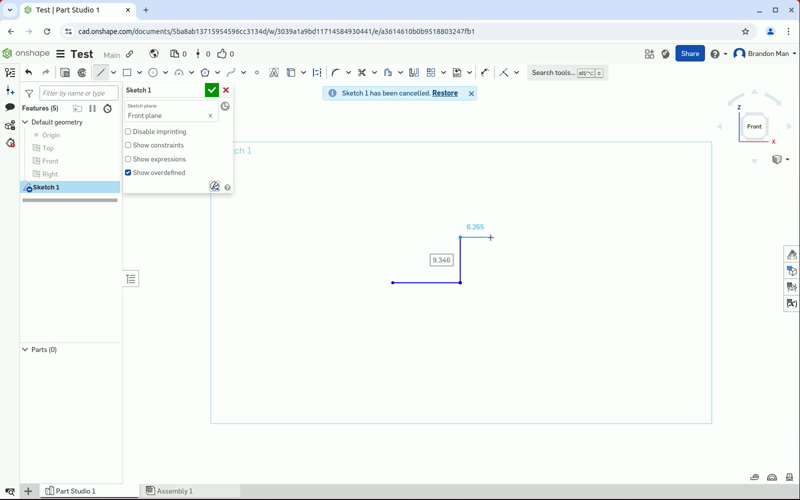
mouse_move(460, 192)
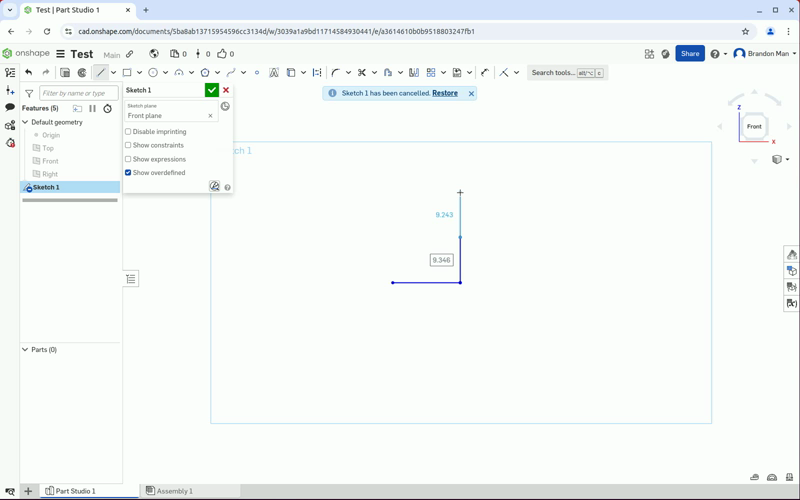
click(460, 192)
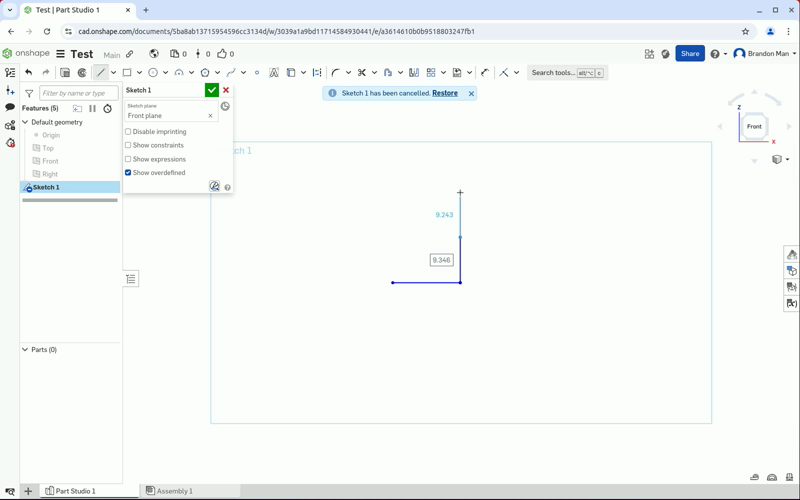
key_up(shift)
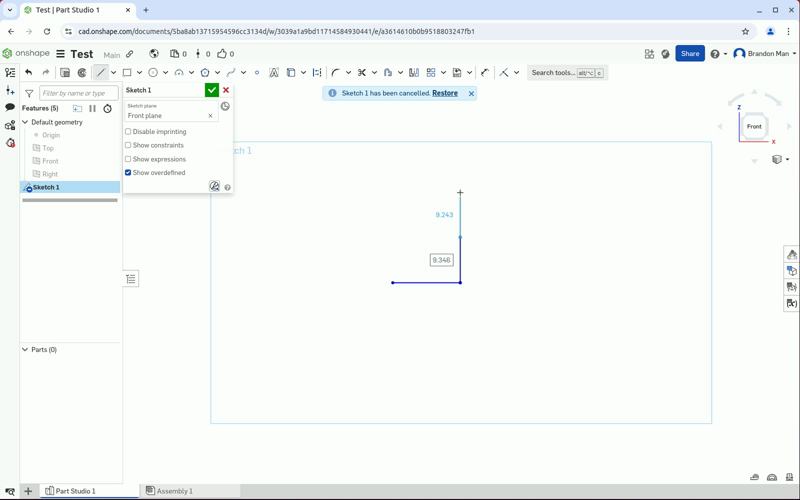
key_down(shift)
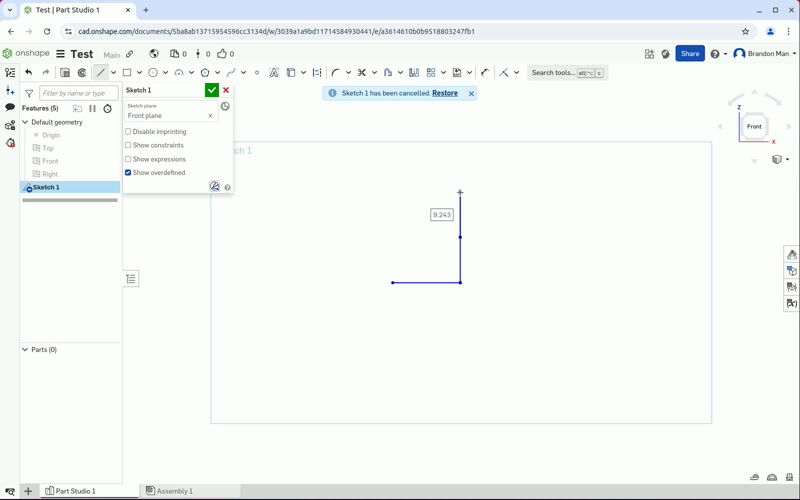
mouse_move(392, 192)
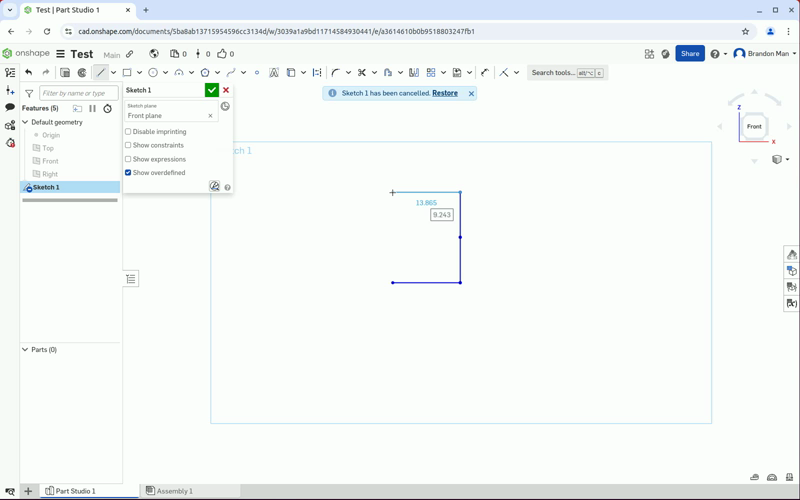
click(392, 192)
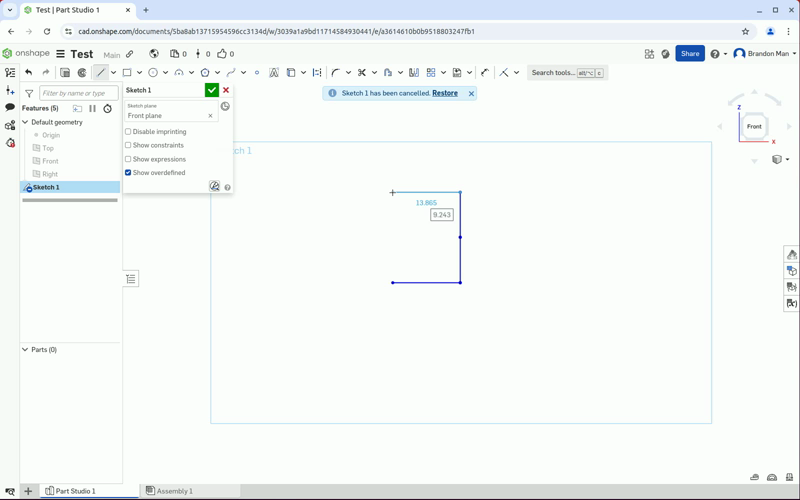
key_up(shift)
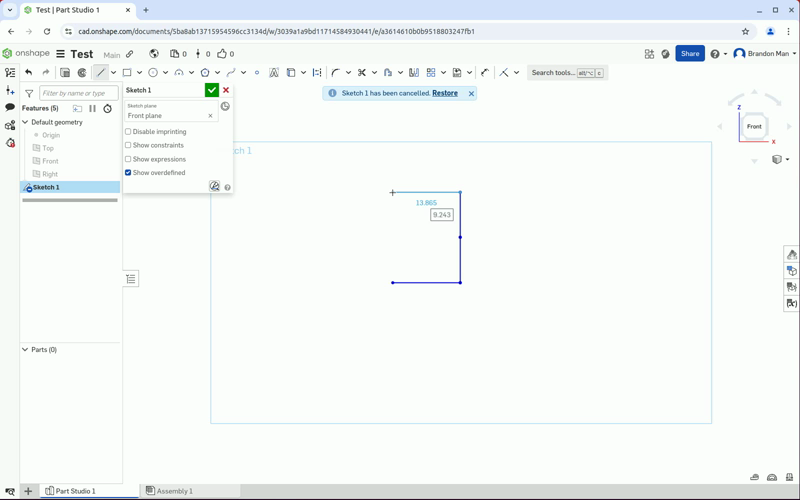
key_down(shift)
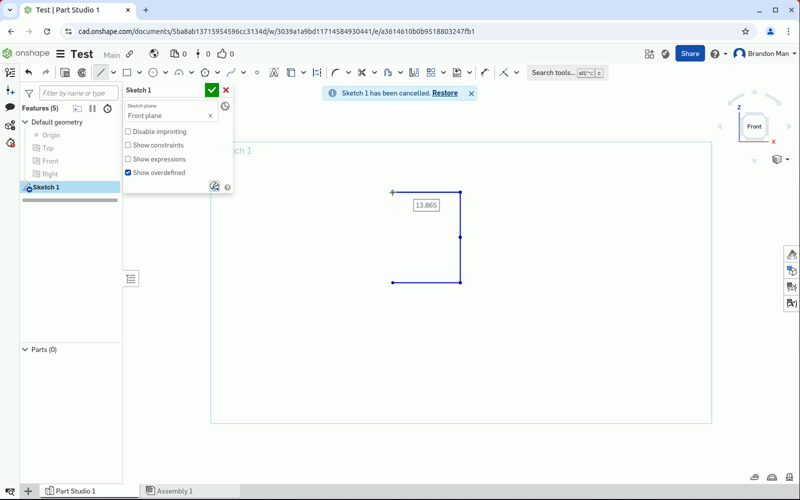
mouse_move(392, 282)
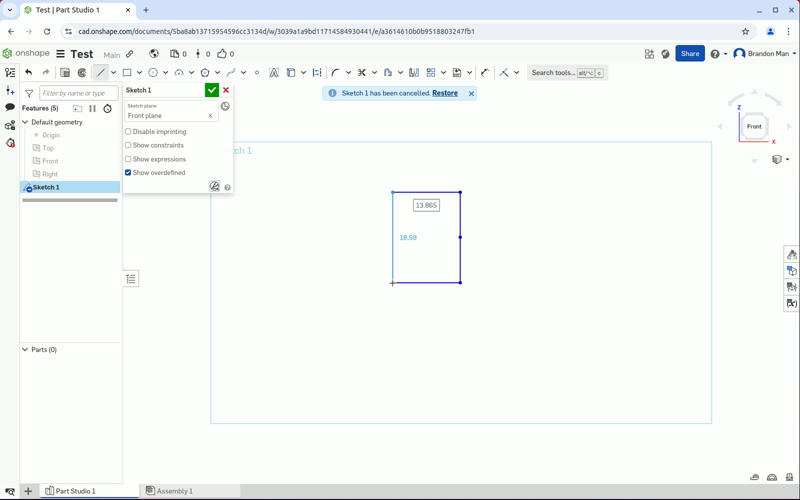
key_up(shift)
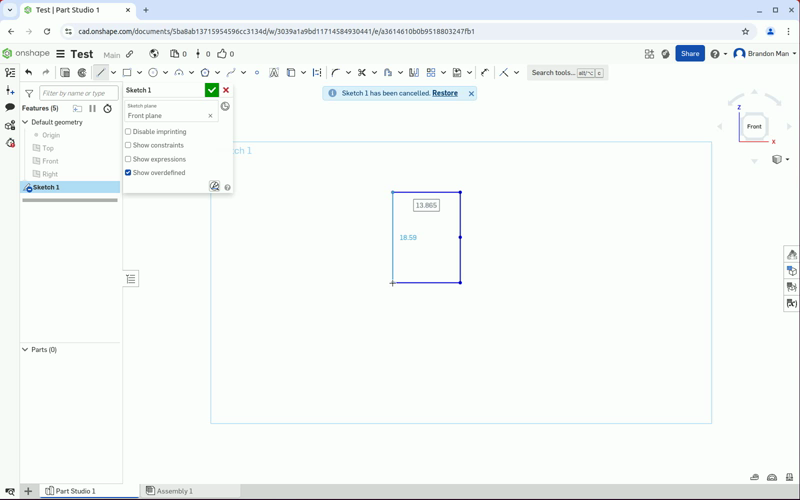
click(392, 282)
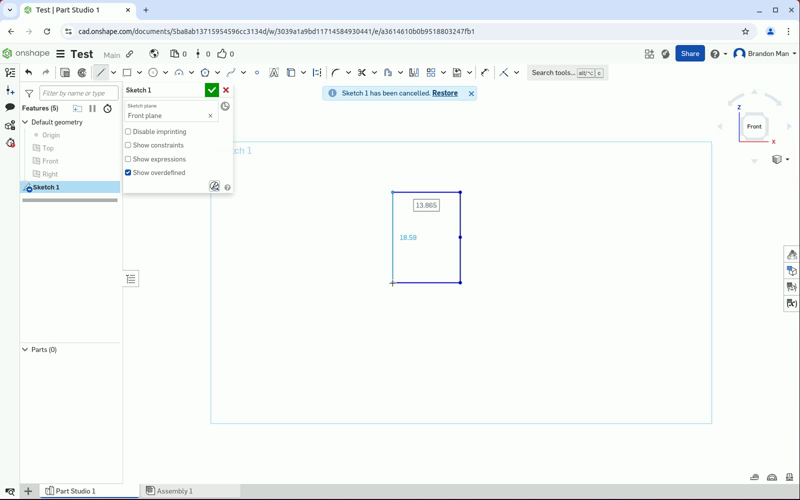
key(esc)
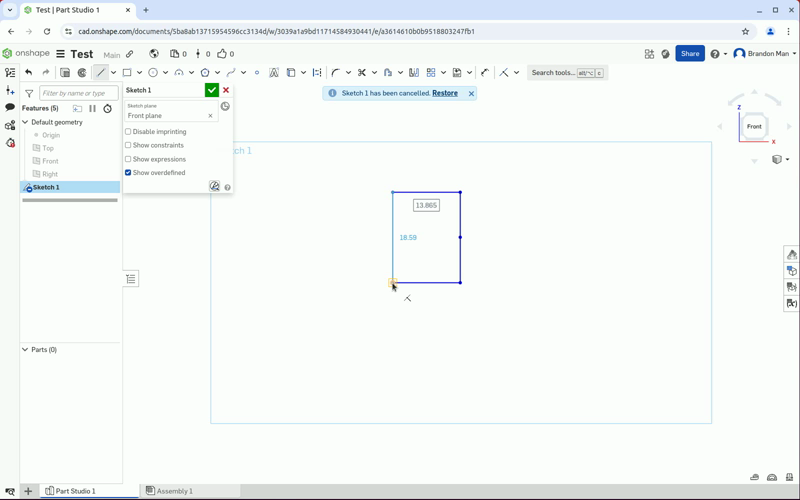
mouse_move(453, 226)
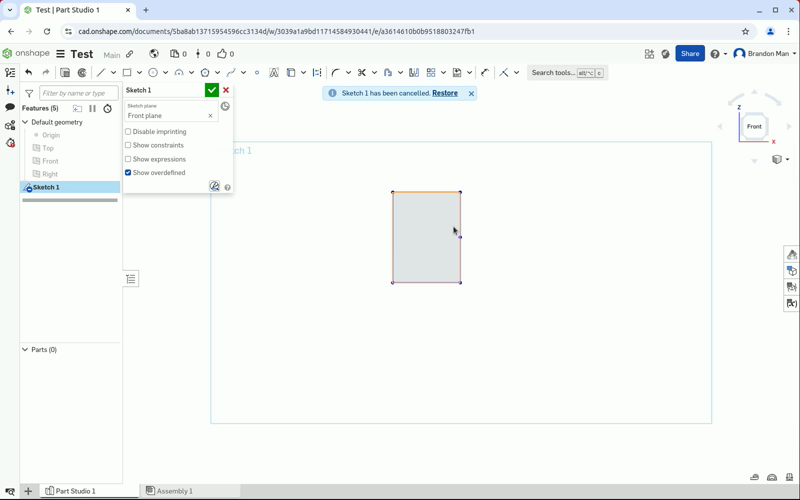
click(453, 226)
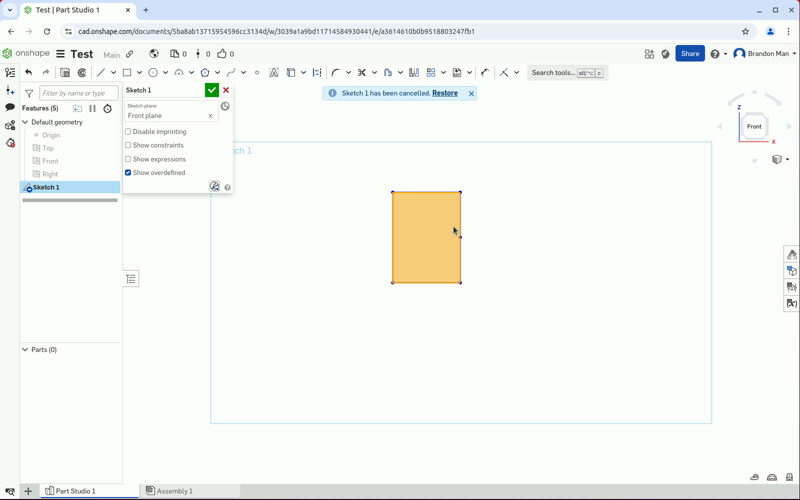
mouse_move(73, 352)
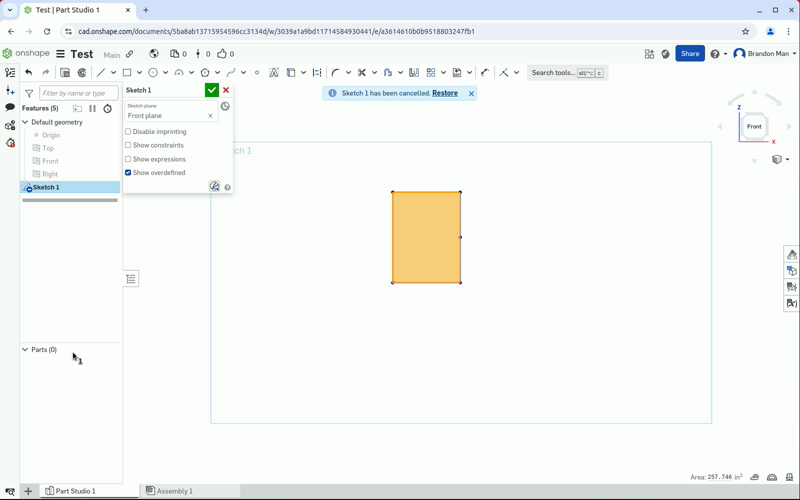
key(shift+y)
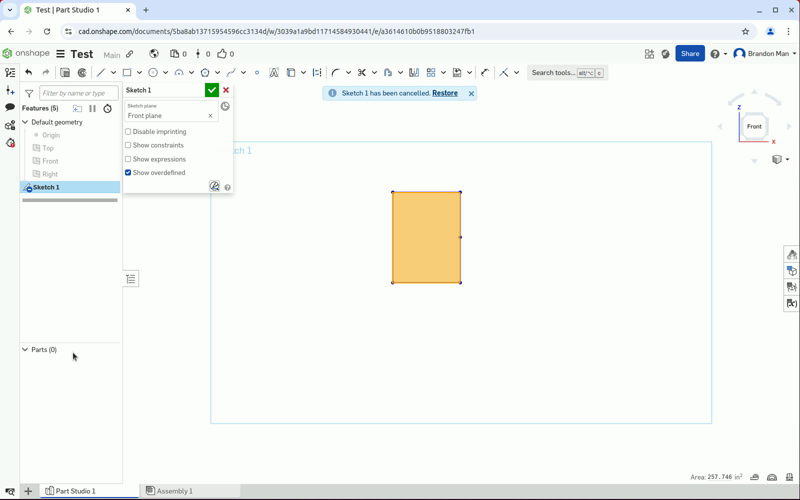
key(shift+e)
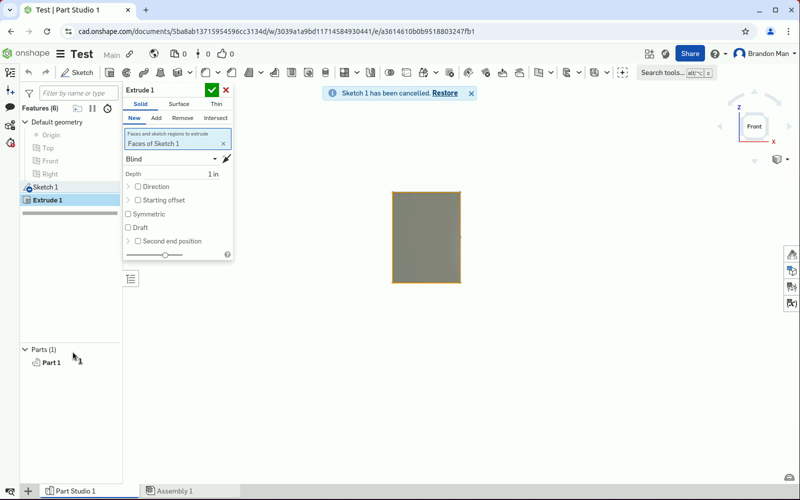
mouse_move(143, 106)
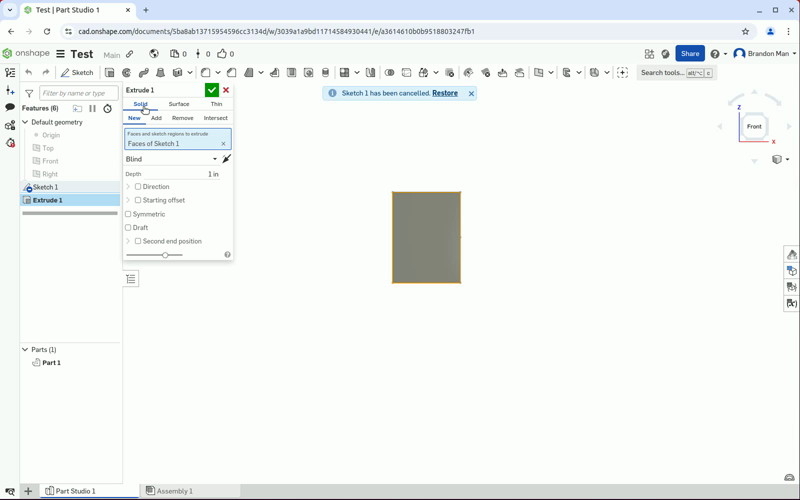
click(143, 106)
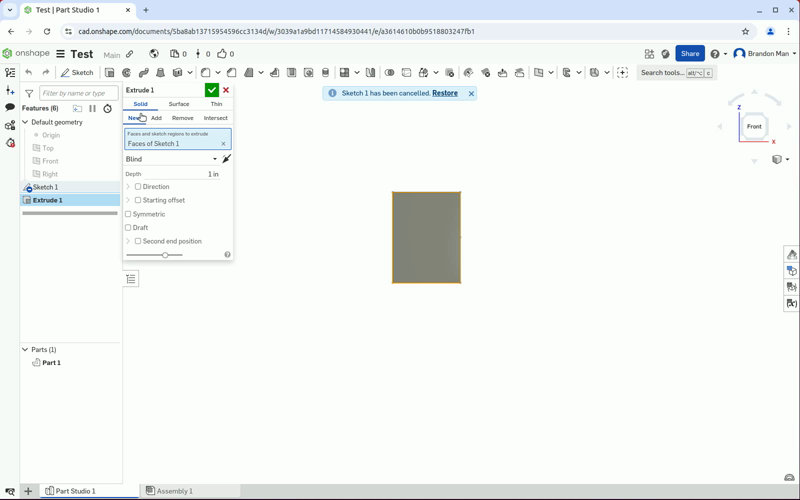
mouse_move(137, 120)
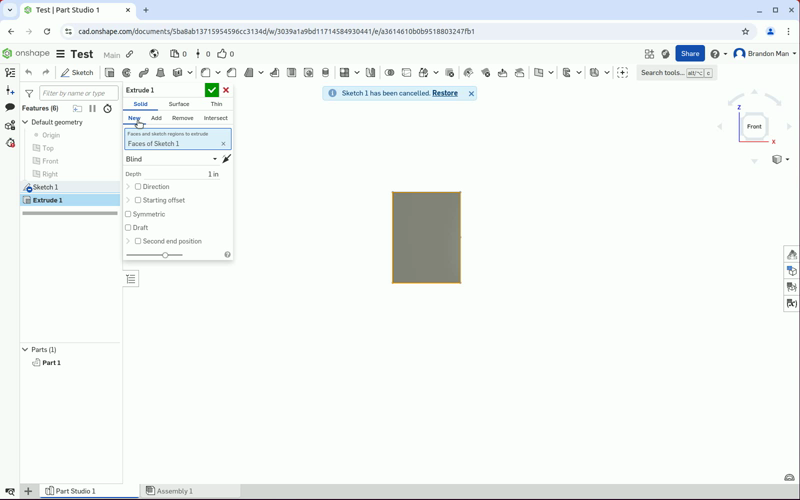
click(137, 120)
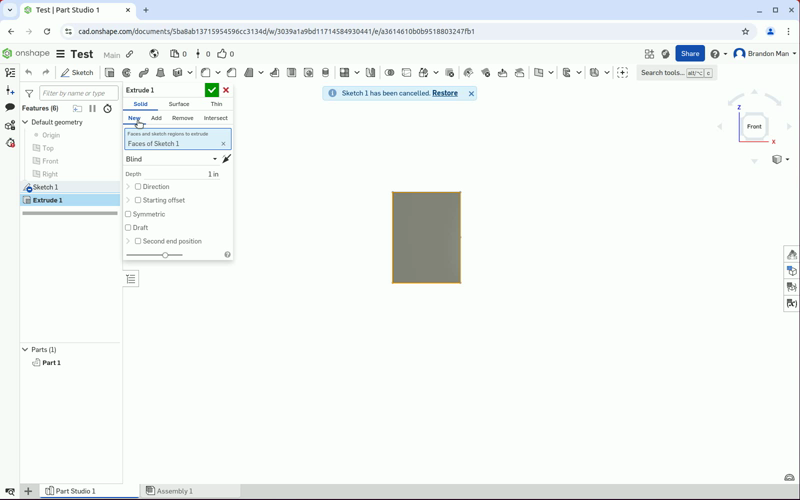
key(tab, 4)
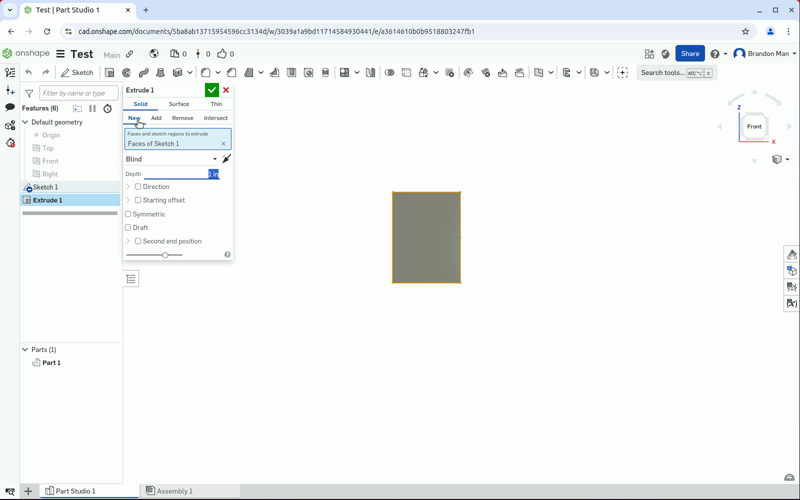
text(18.535)
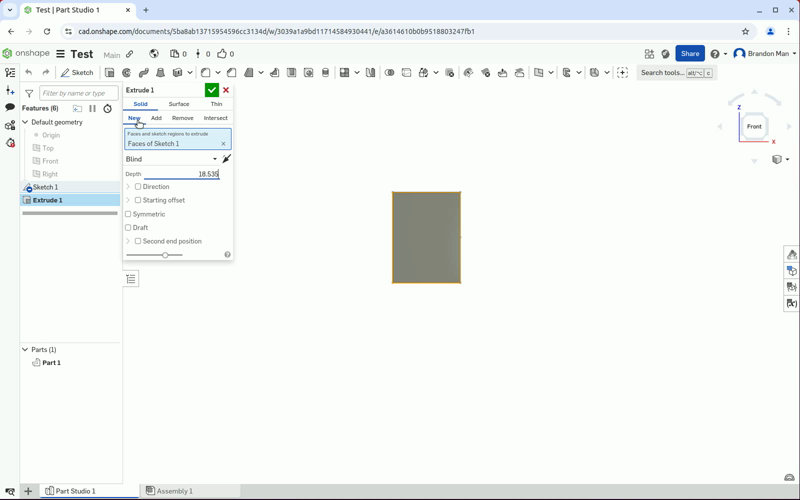
key(enter)
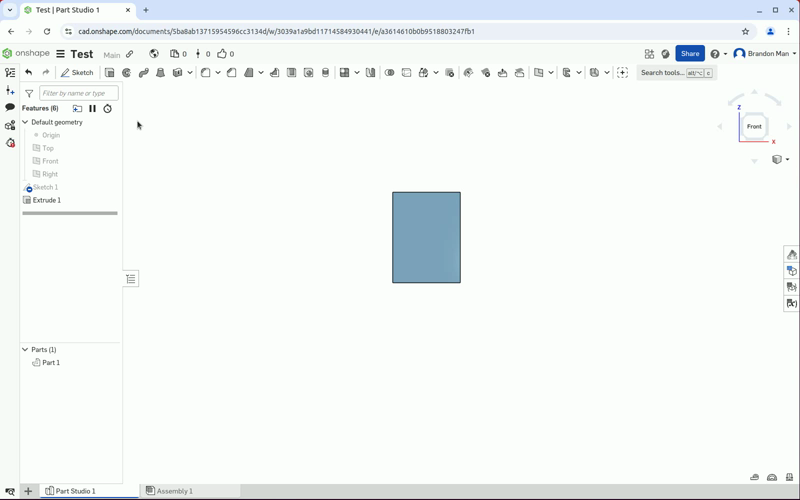
key(shift+h)
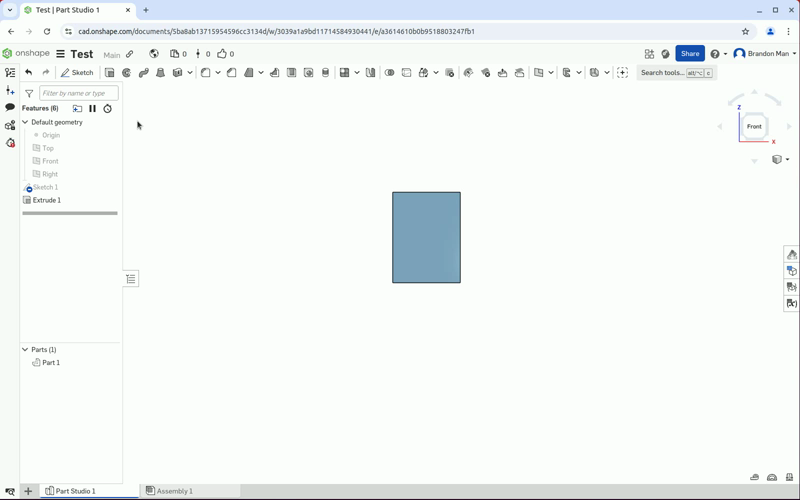
key(shift+h)
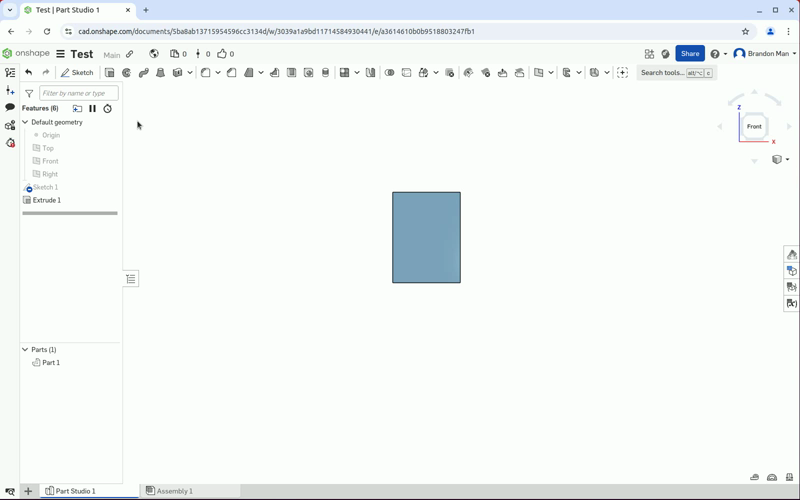
mouse_move(73, 189)
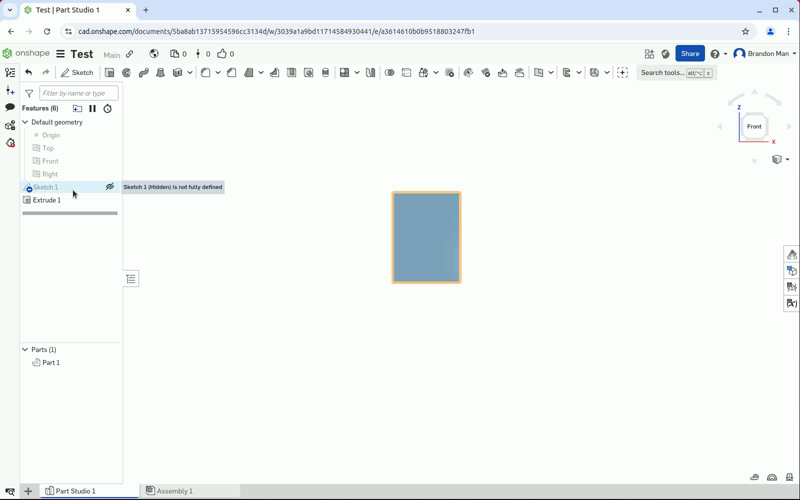
click(73, 189)
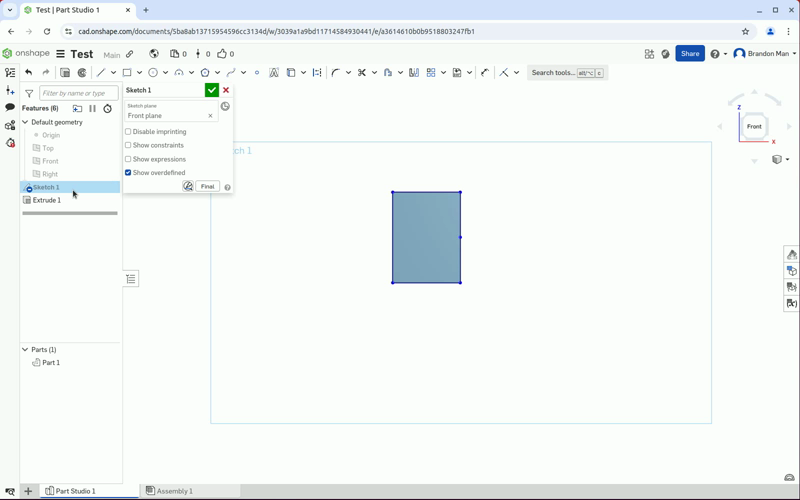
mouse_move(229, 92)
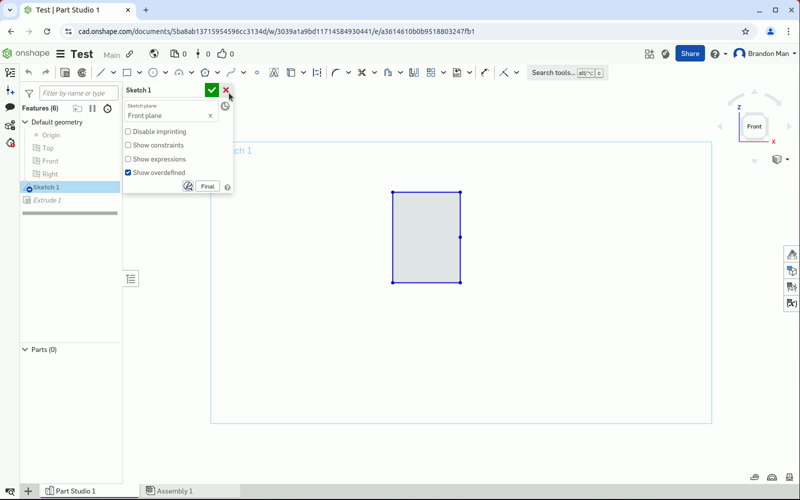
click(229, 92)
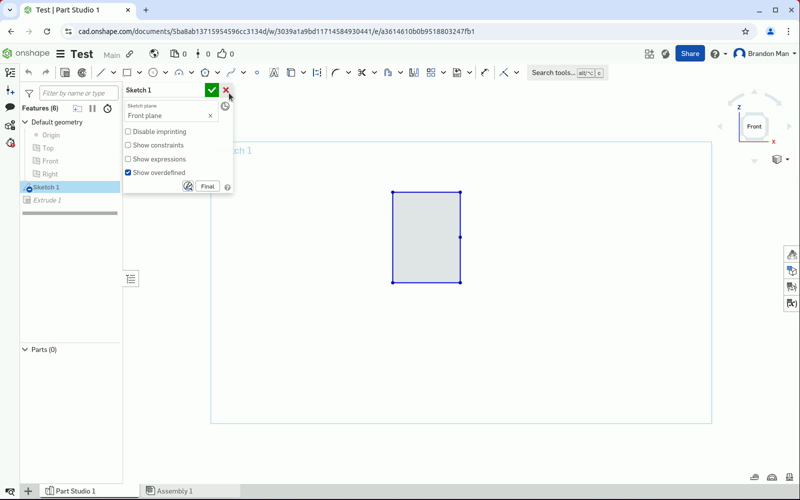
key(shift+s)
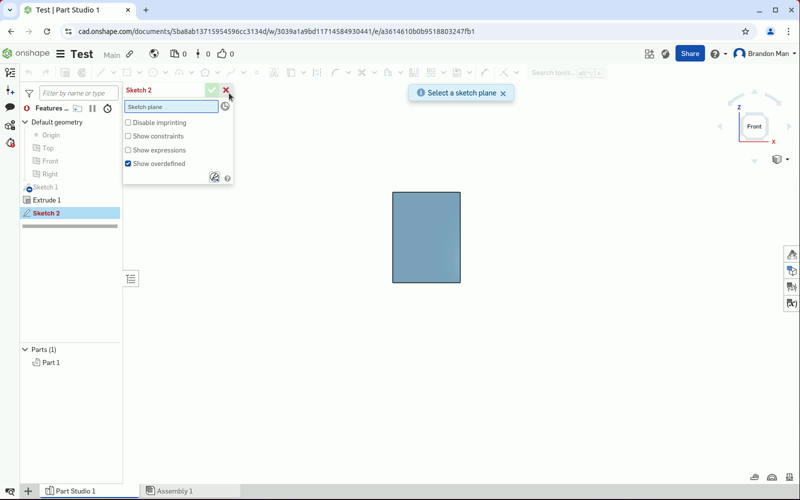
mouse_move(73, 163)
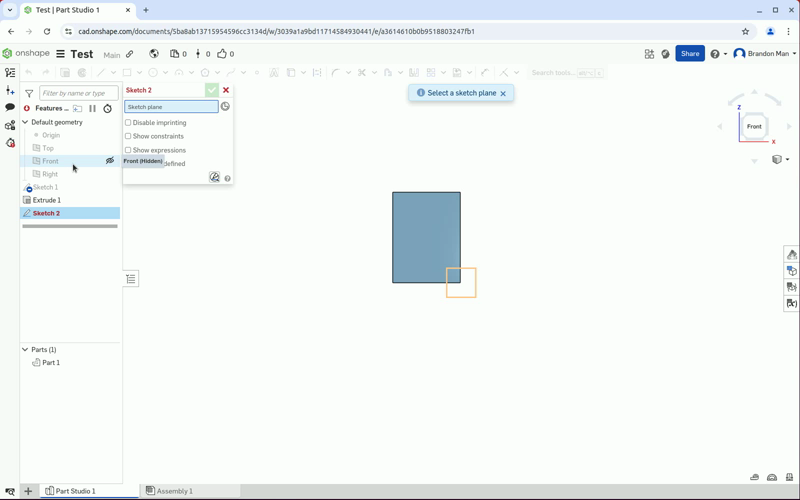
click(73, 163)
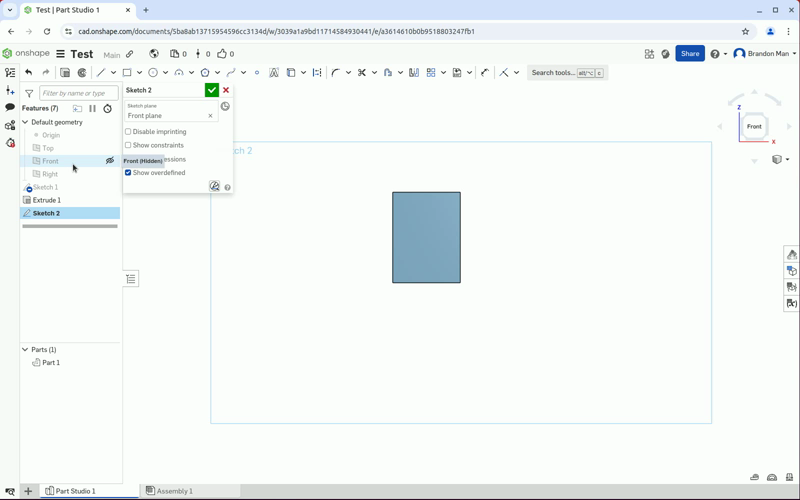
mouse_move(73, 352)
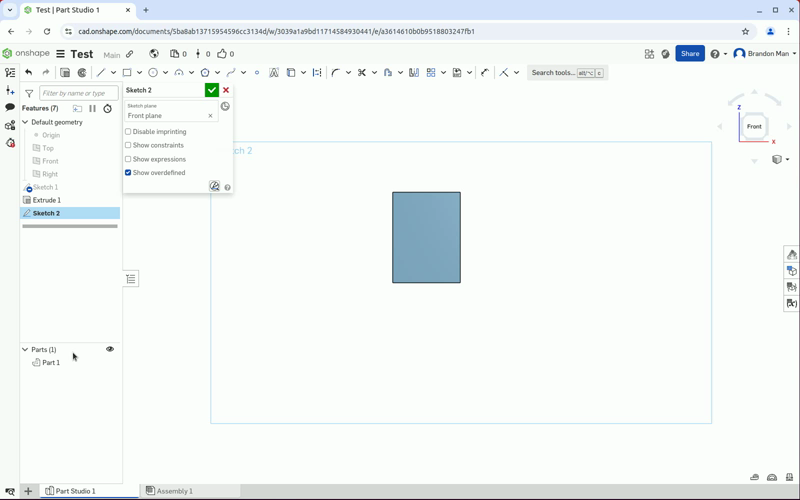
key(y)
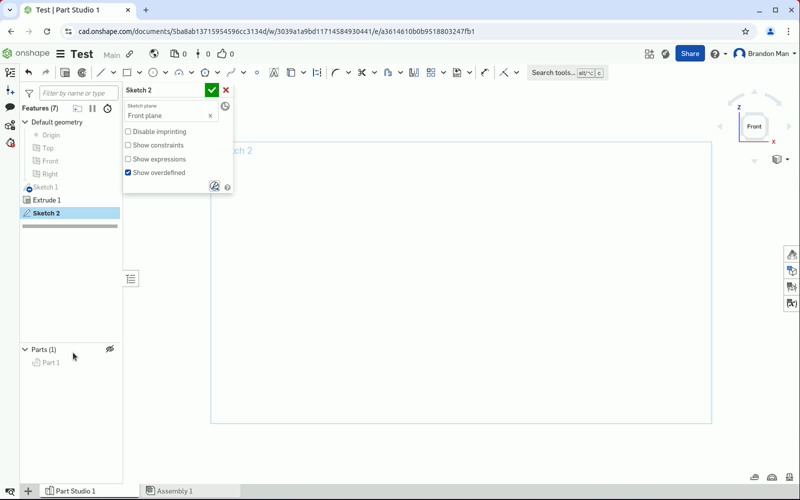
key(l)
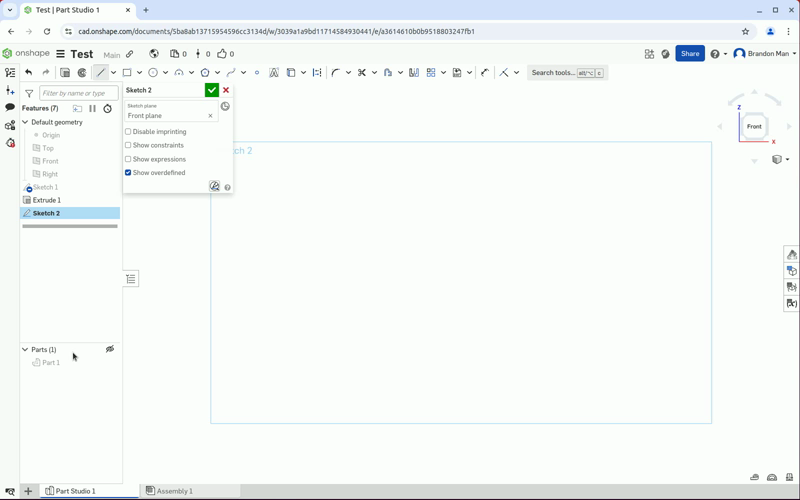
key_down(shift)
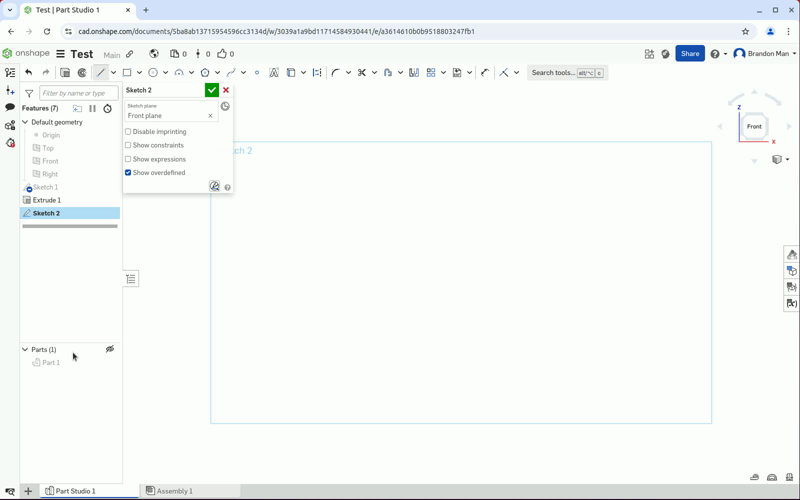
mouse_move(460, 282)
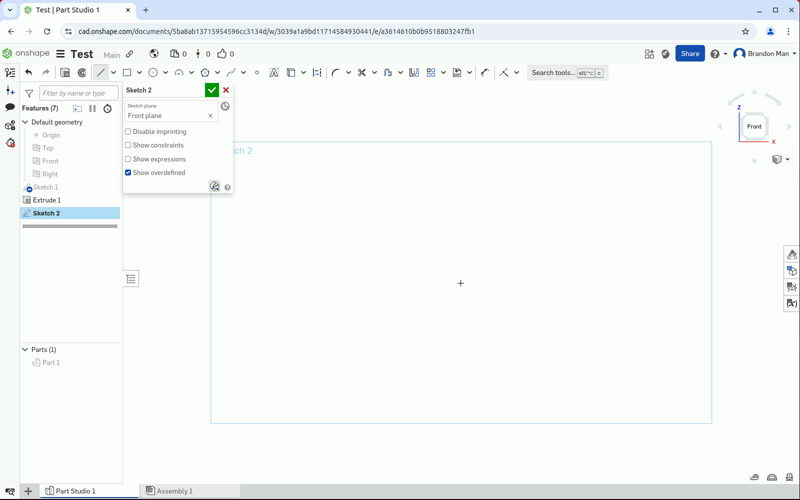
click(460, 282)
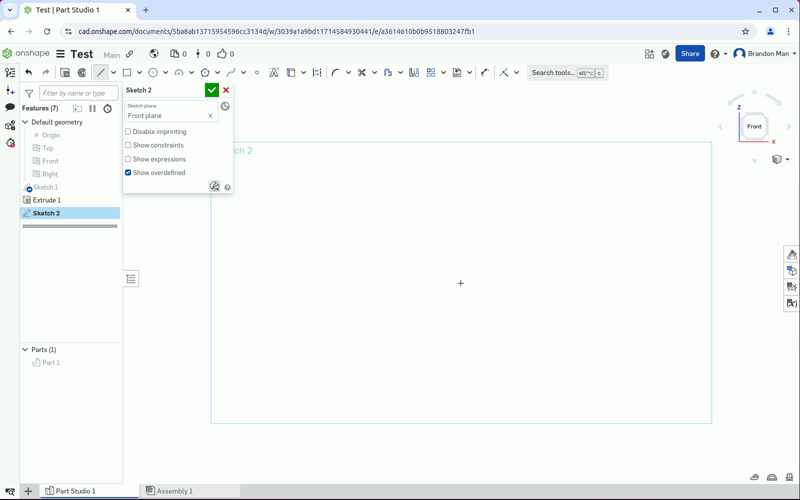
key_up(shift)
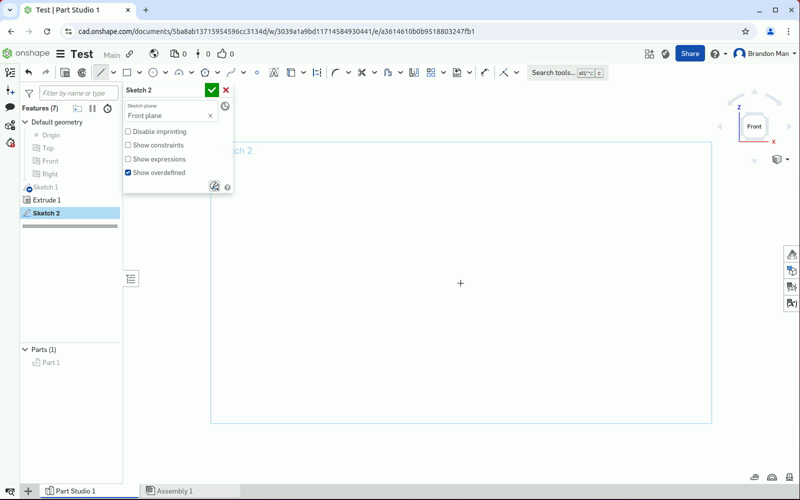
key_down(shift)
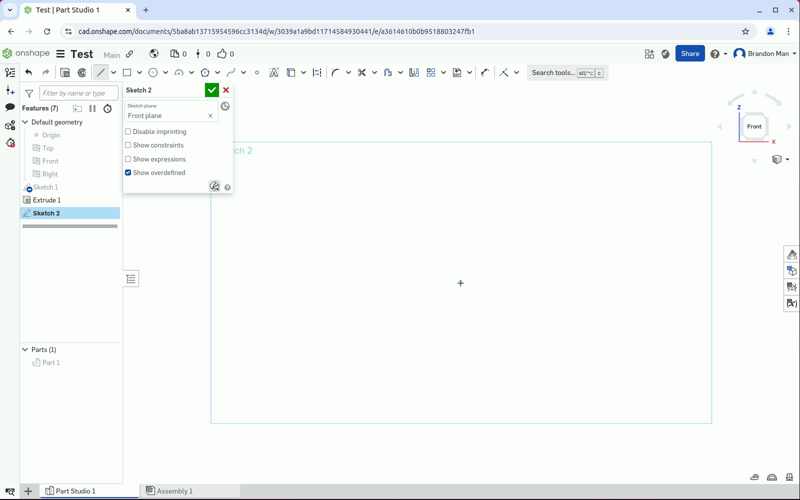
mouse_move(490, 282)
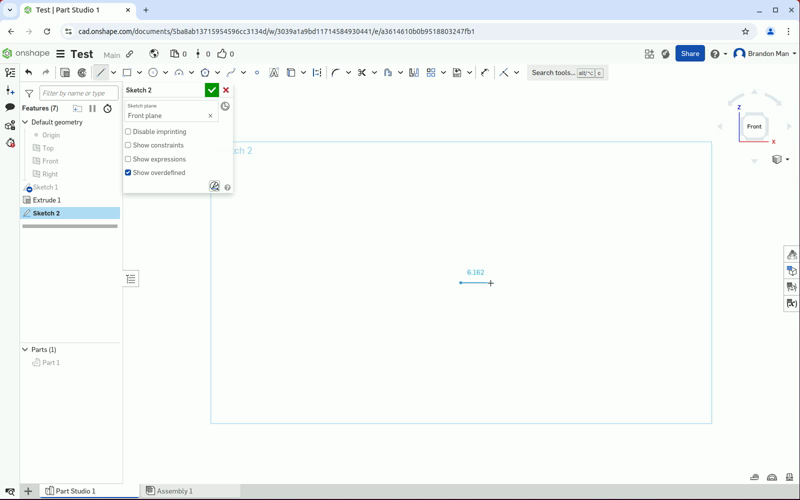
mouse_move(483, 282)
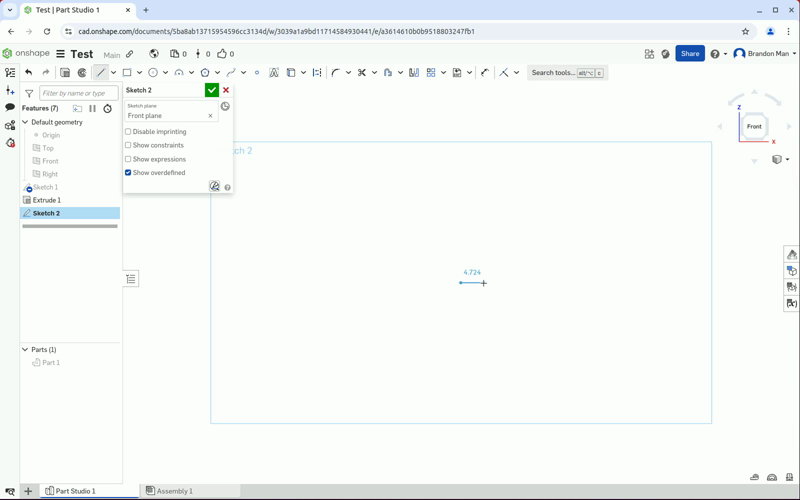
click(483, 282)
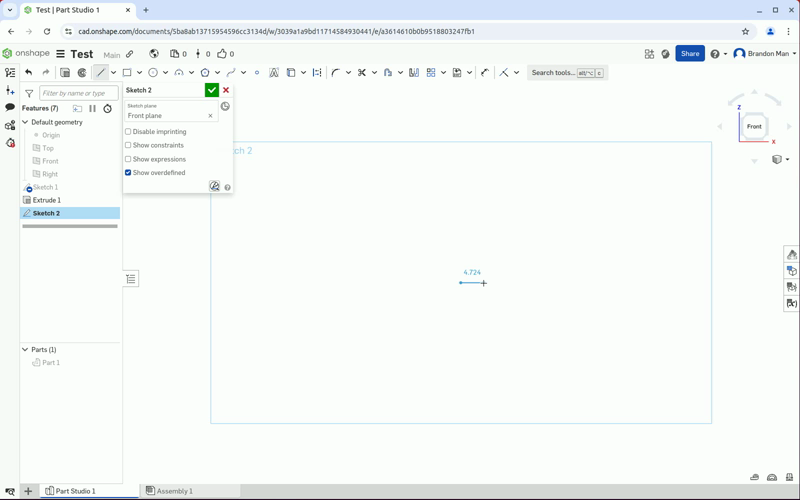
key_up(shift)
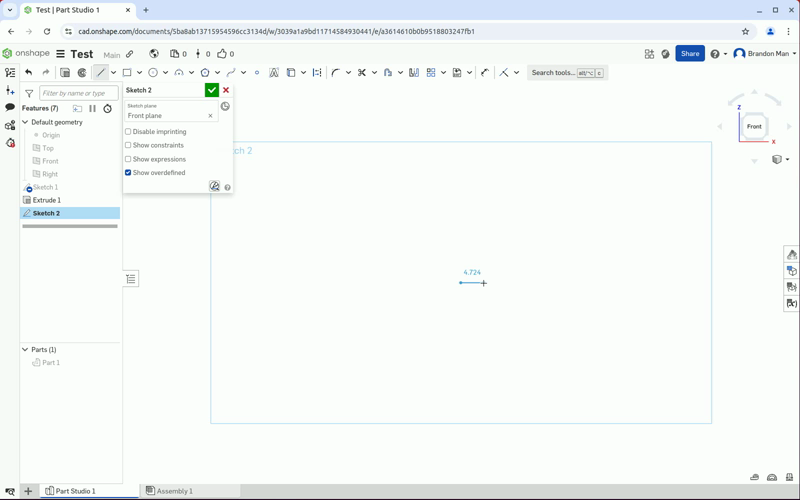
key_down(shift)
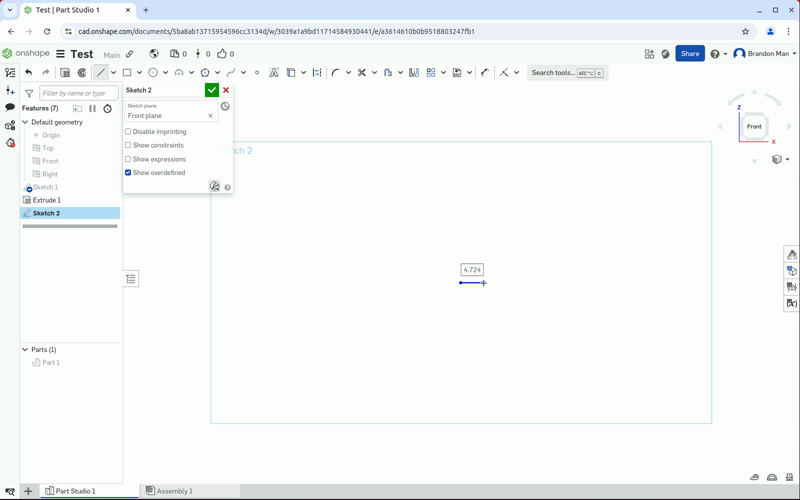
mouse_move(513, 282)
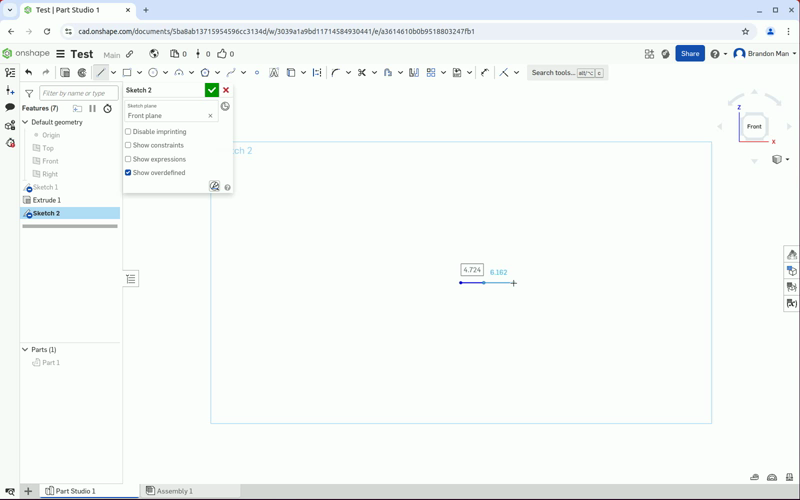
mouse_move(483, 237)
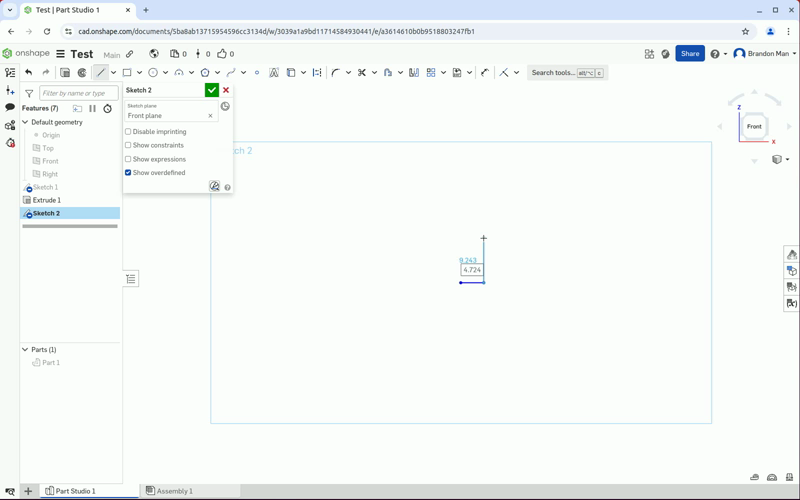
click(483, 237)
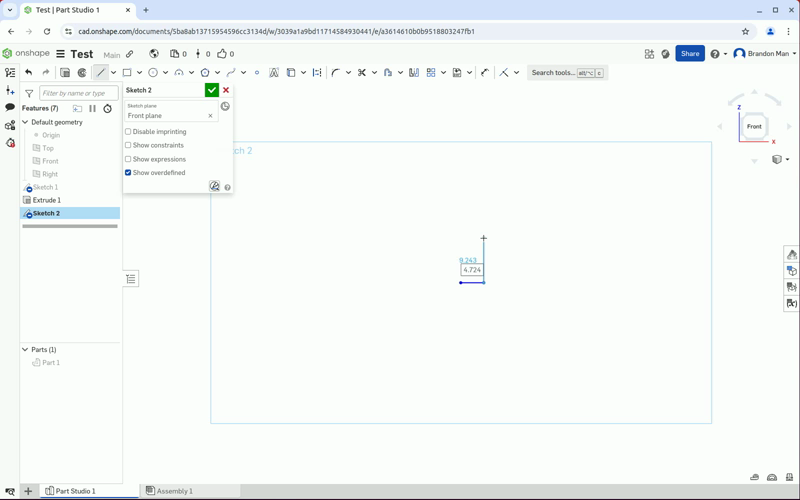
key_up(shift)
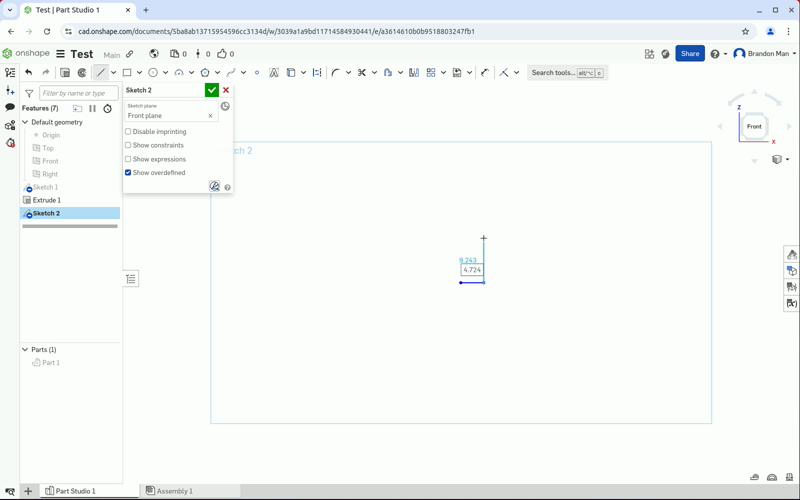
key_down(shift)
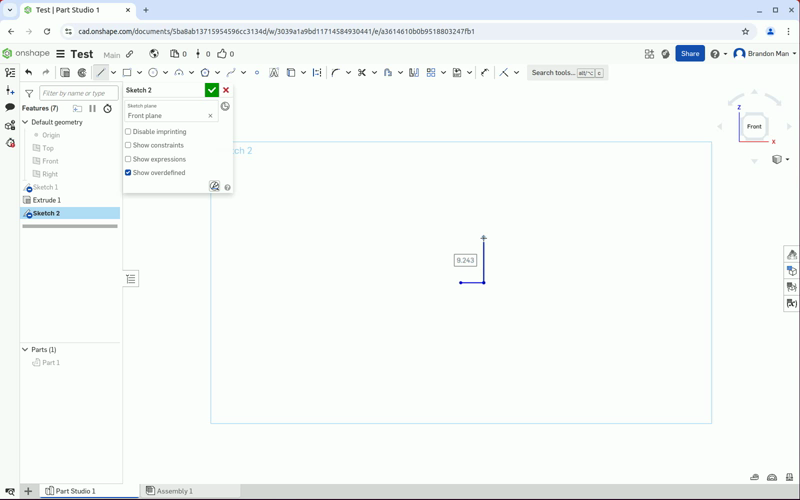
mouse_move(513, 237)
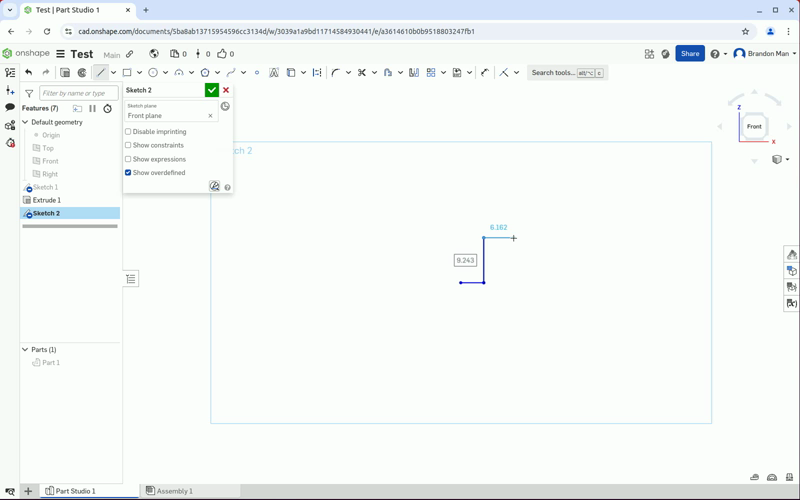
mouse_move(460, 237)
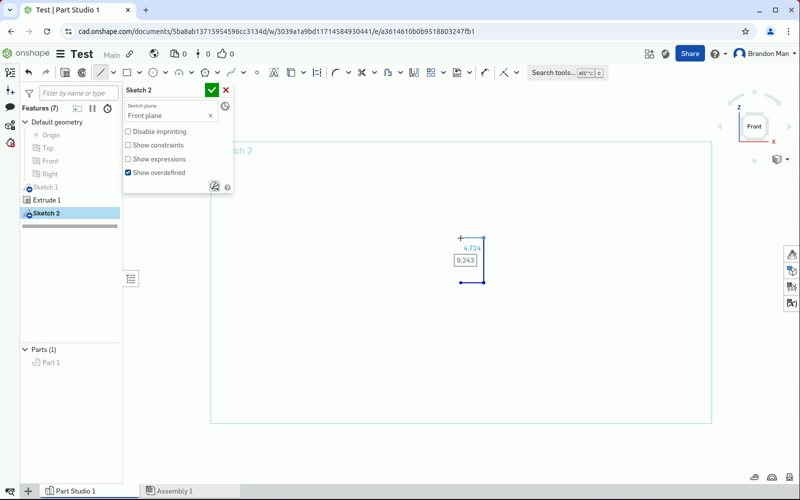
click(460, 237)
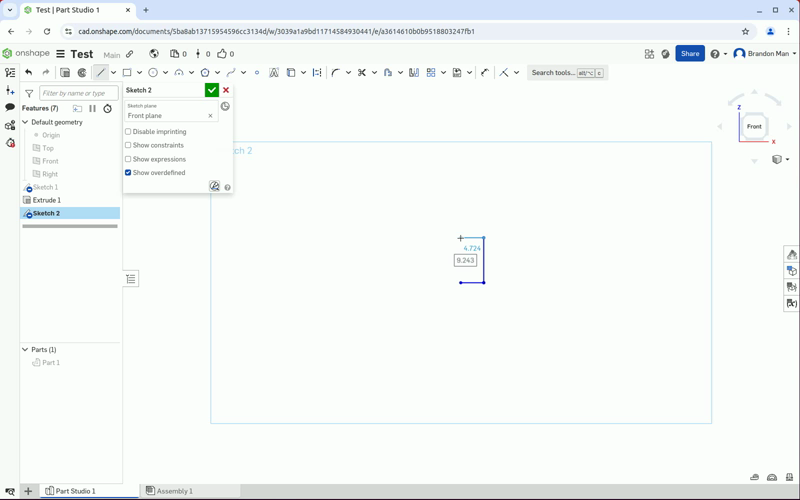
key_up(shift)
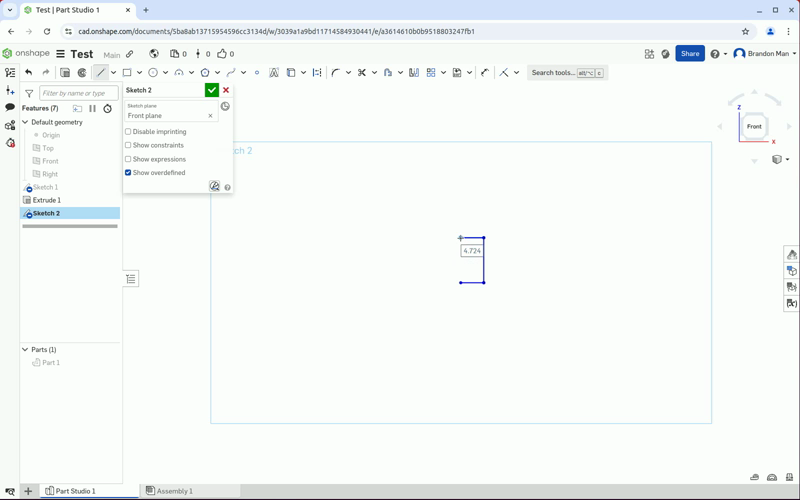
mouse_move(490, 237)
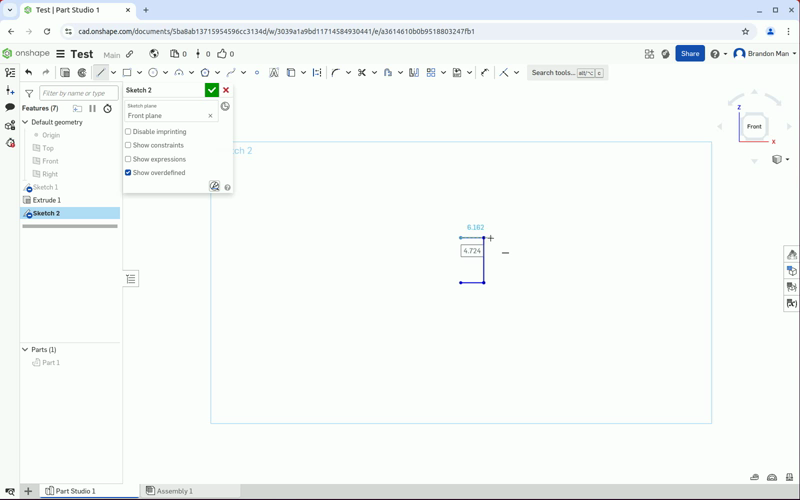
key_down(shift)
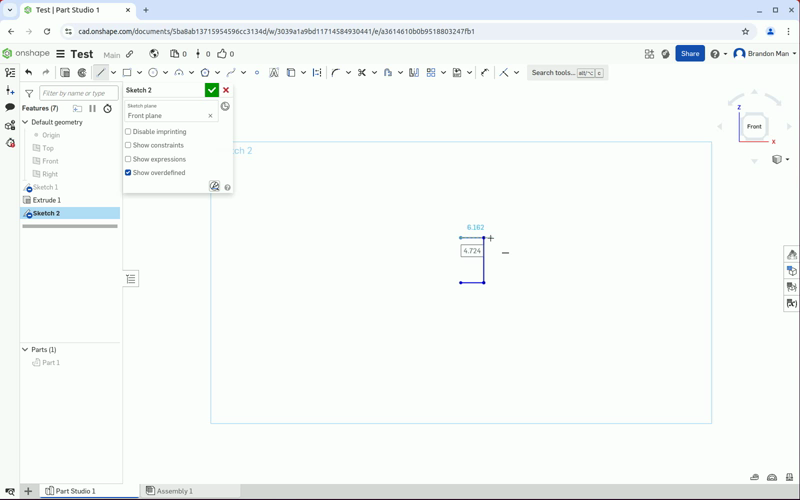
mouse_move(460, 282)
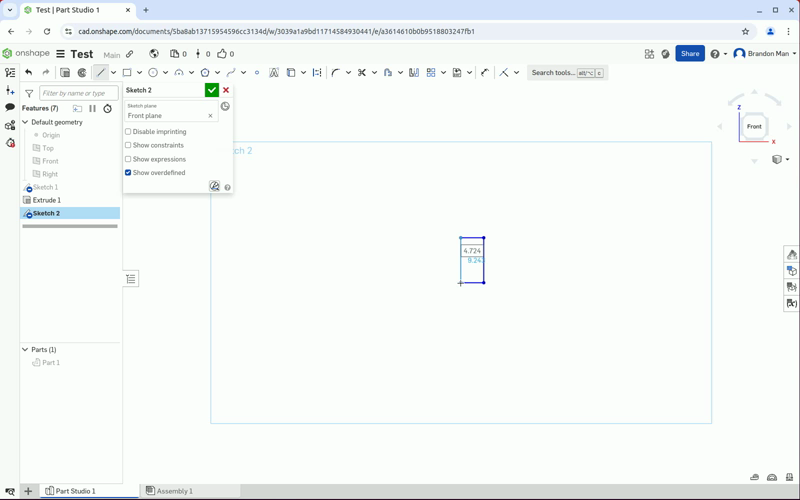
key_up(shift)
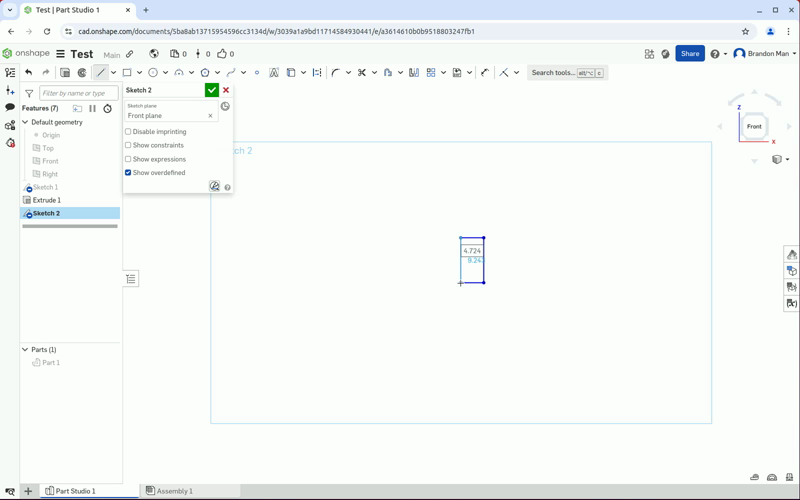
click(460, 282)
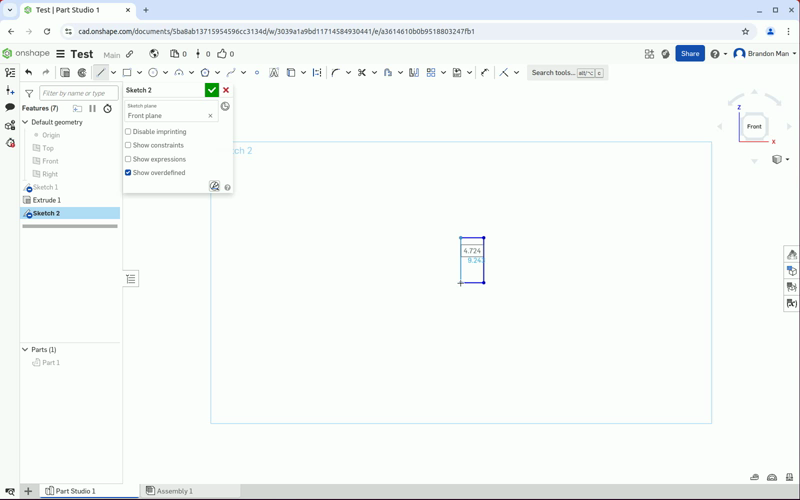
key(esc)
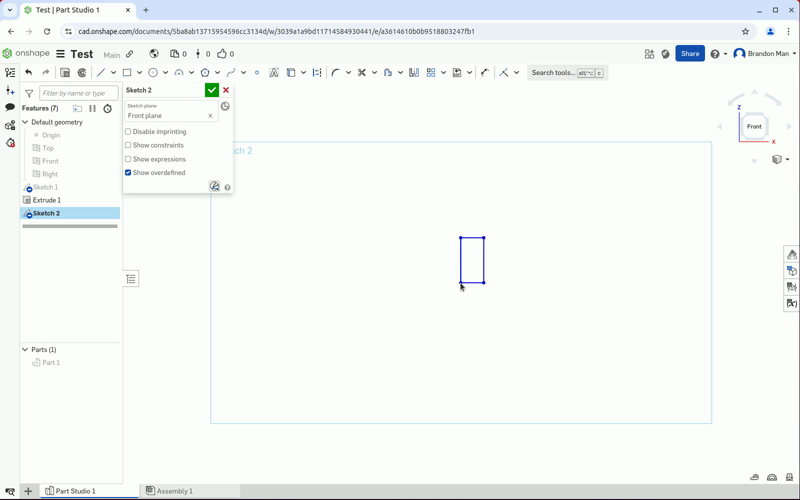
mouse_move(478, 272)
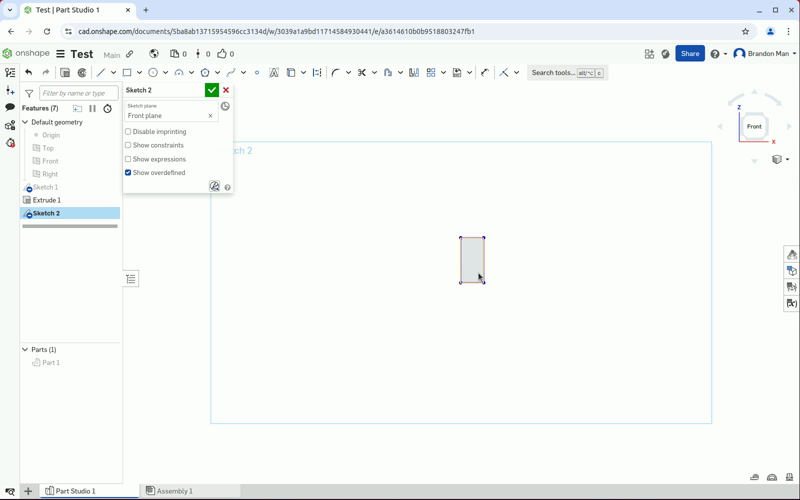
scroll(6)
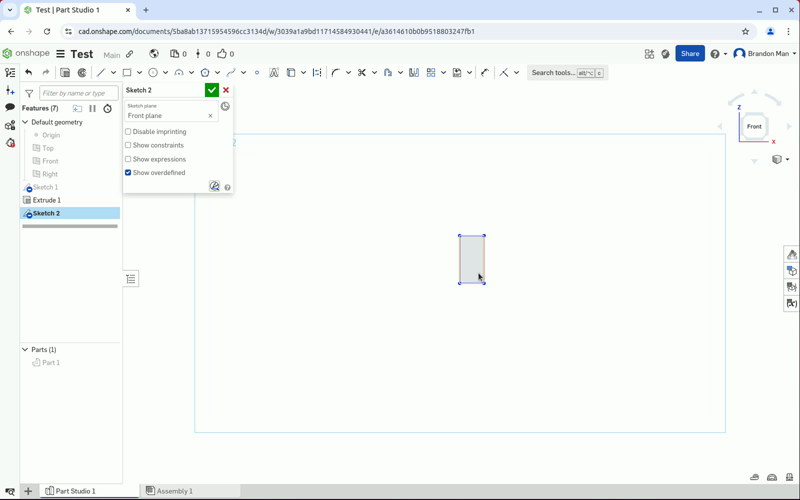
scroll(6)
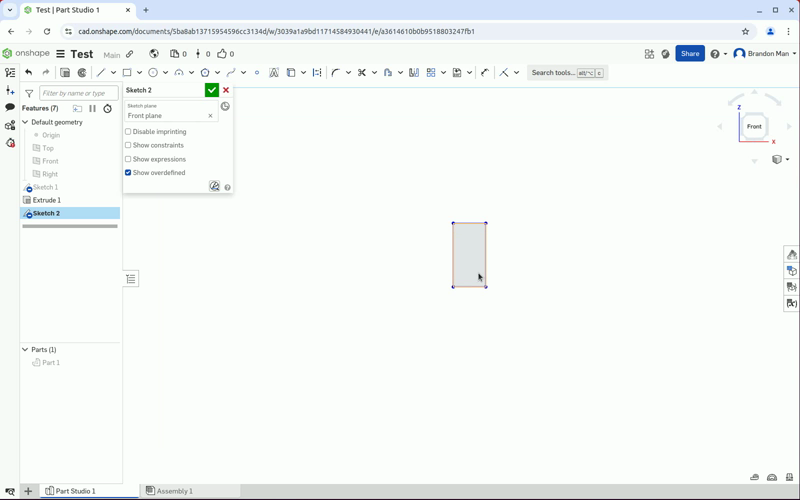
scroll(6)
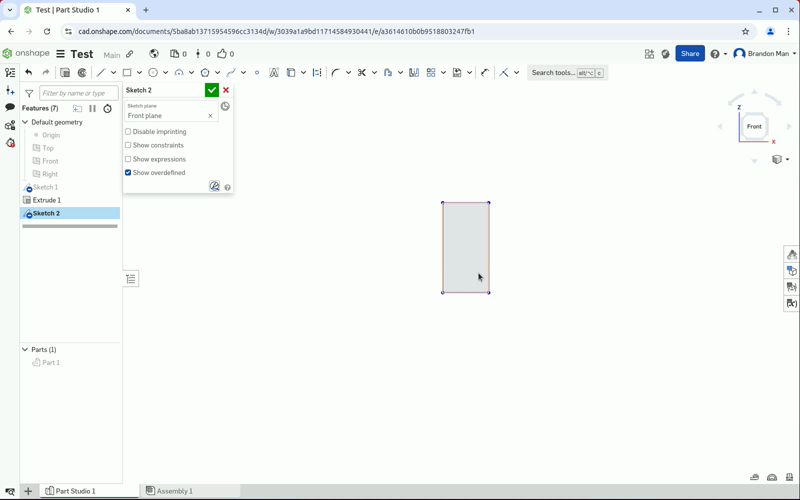
scroll(6)
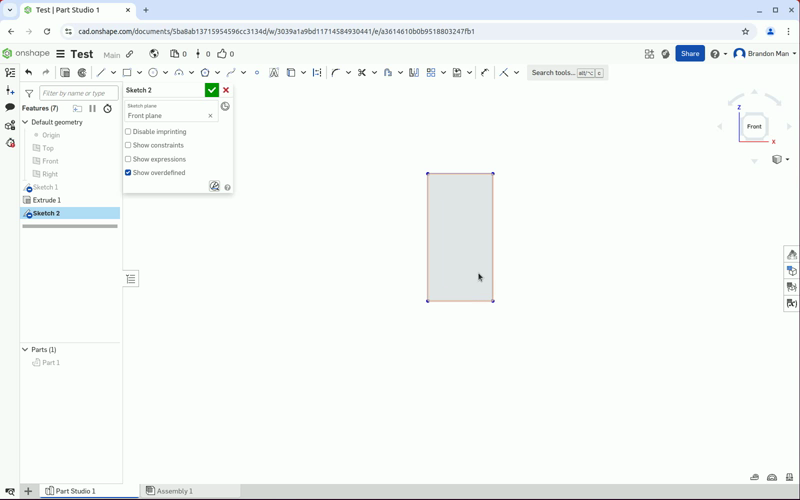
scroll(6)
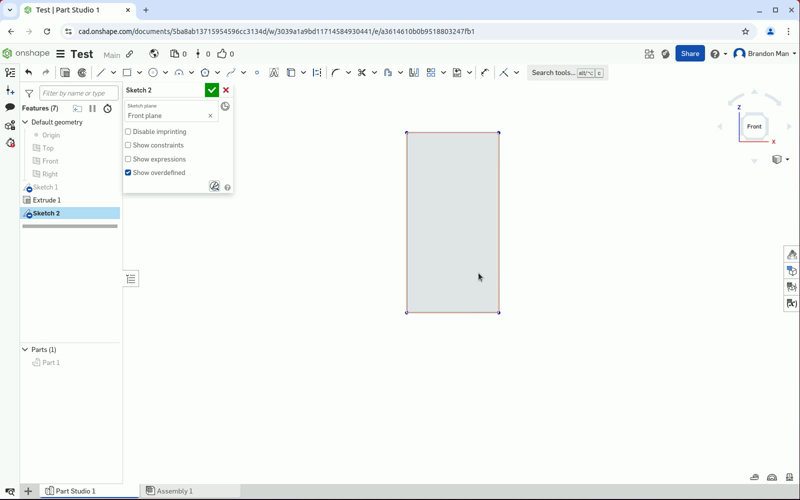
scroll(6)
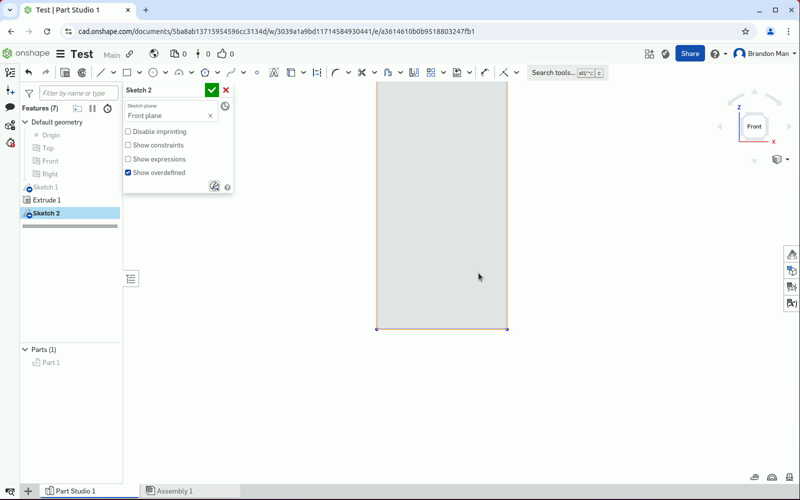
scroll(6)
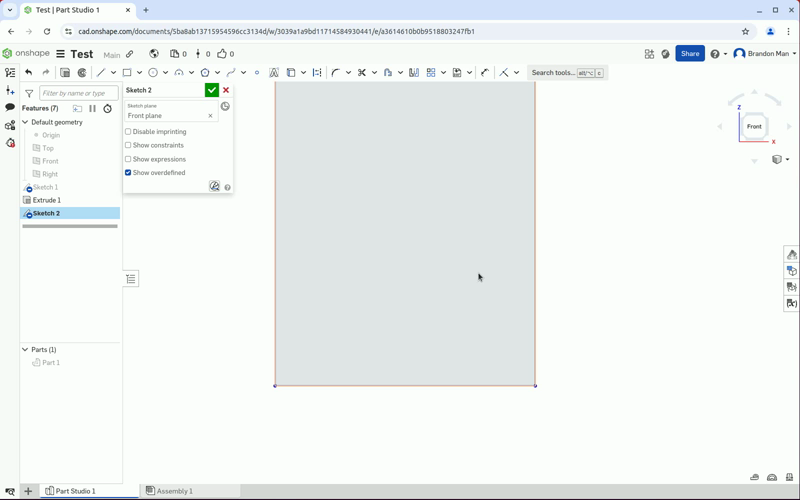
click(478, 272)
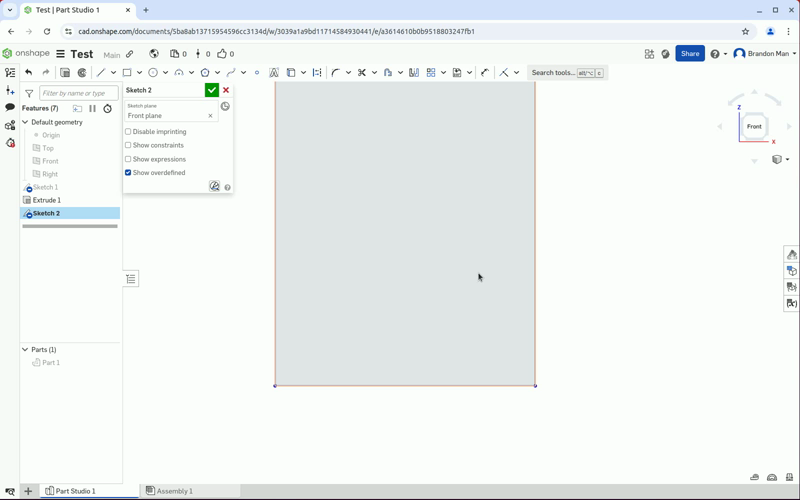
scroll(-6)
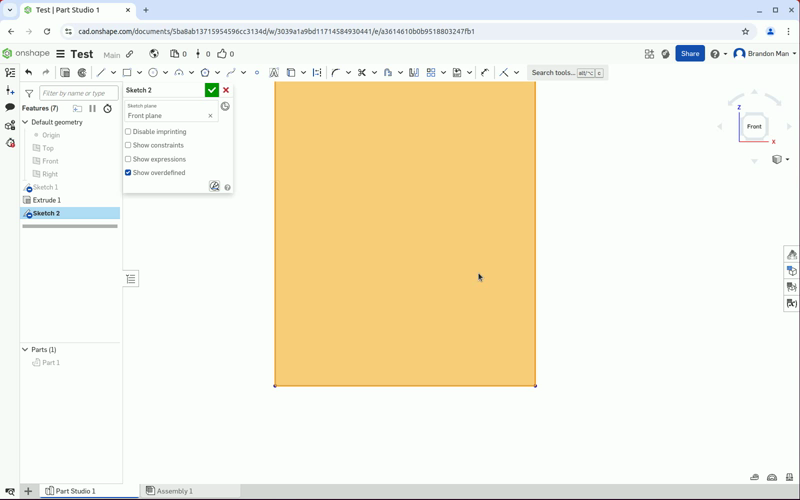
scroll(-6)
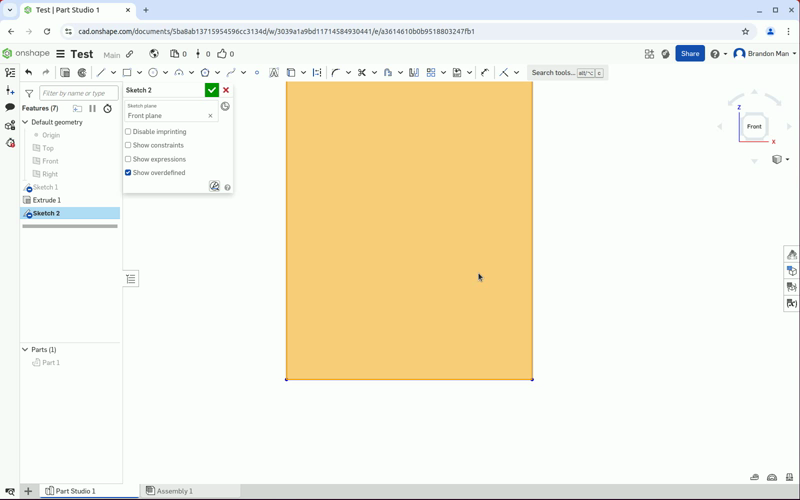
scroll(-6)
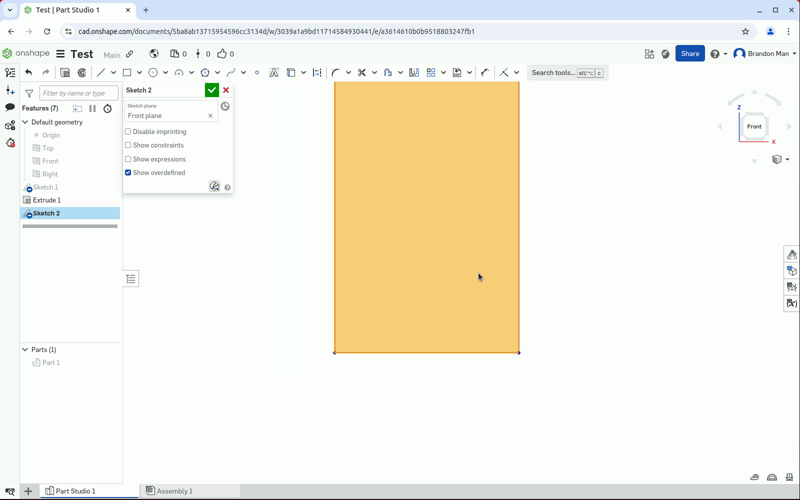
scroll(-6)
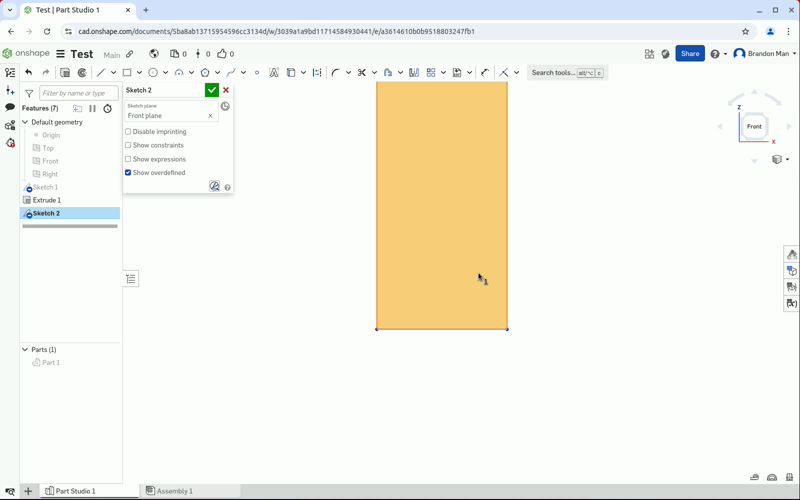
scroll(-6)
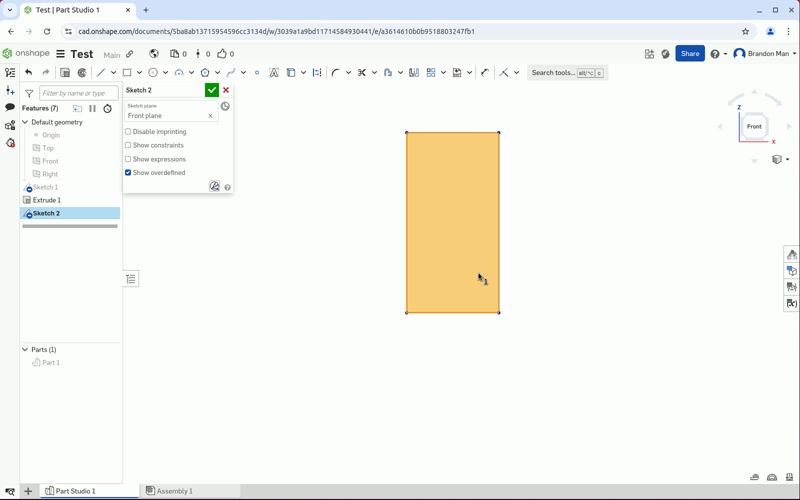
scroll(-6)
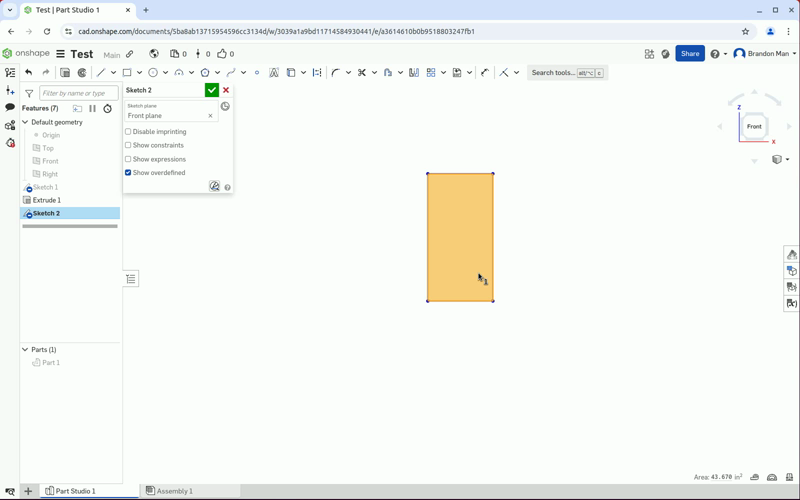
scroll(-6)
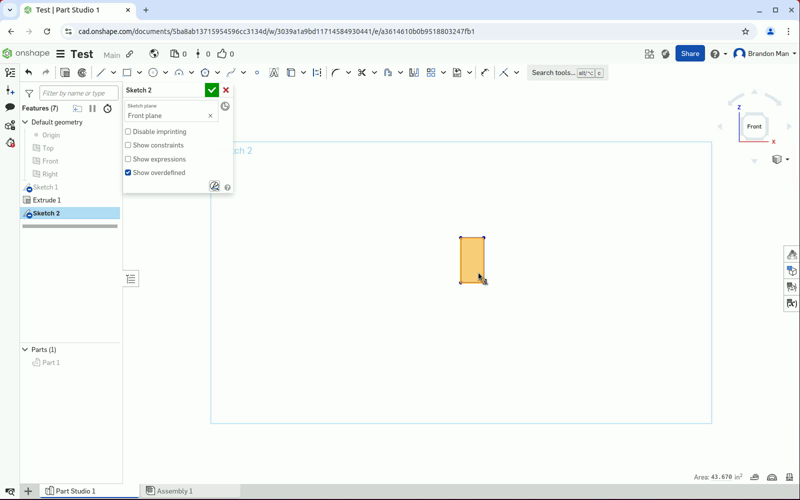
mouse_move(73, 352)
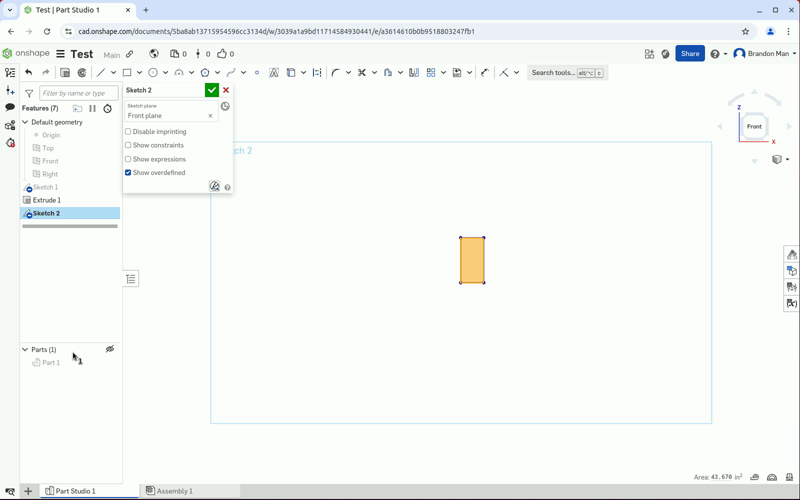
key(shift+y)
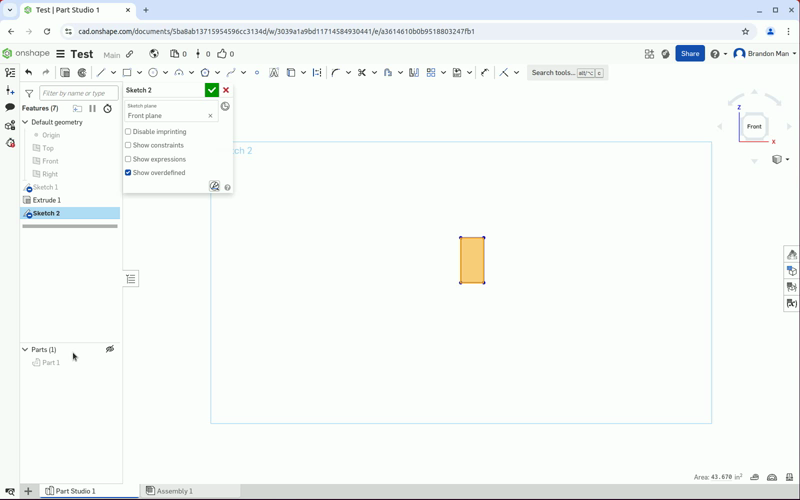
key(shift+e)
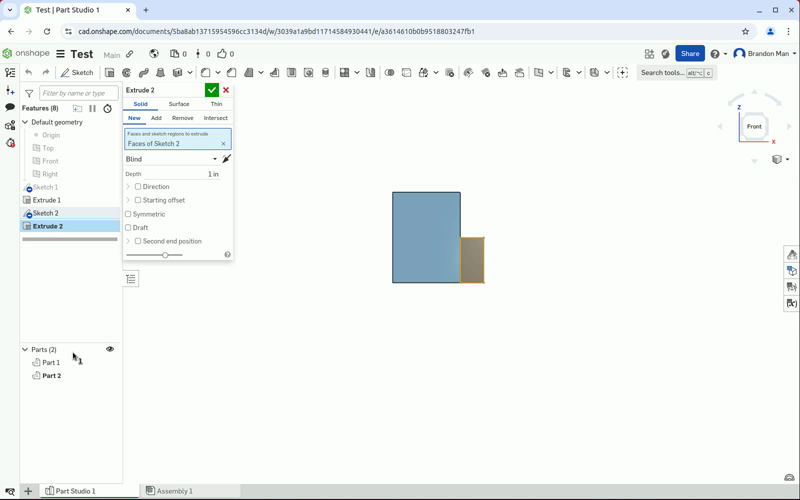
mouse_move(143, 106)
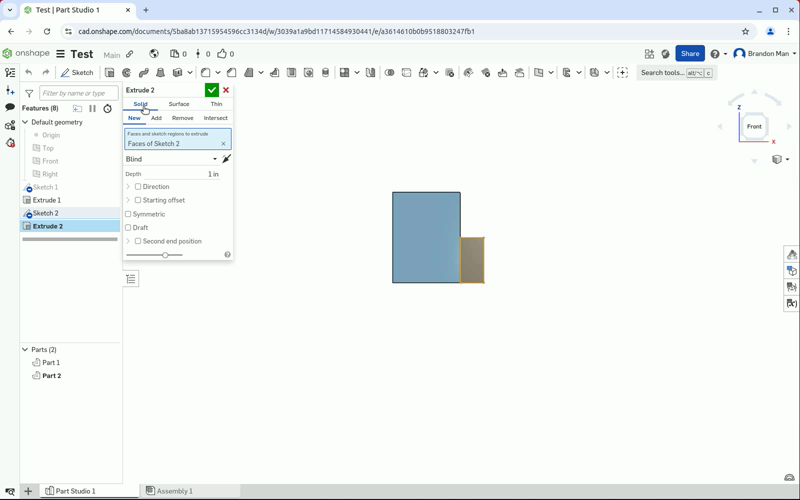
click(143, 106)
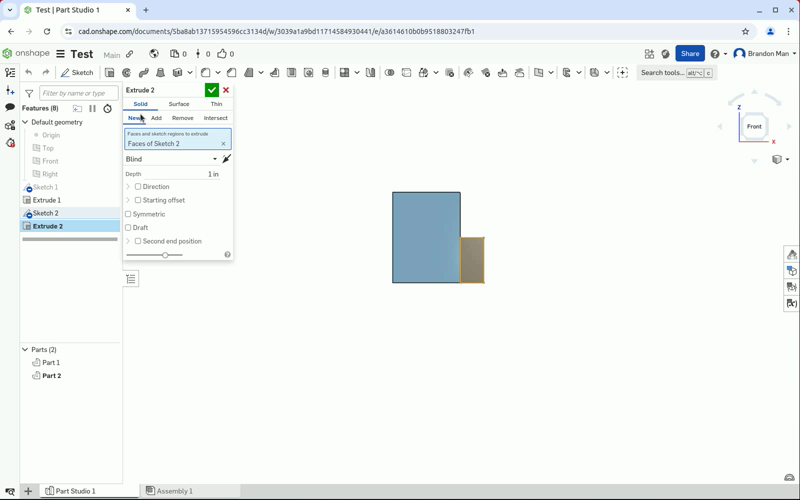
mouse_move(137, 120)
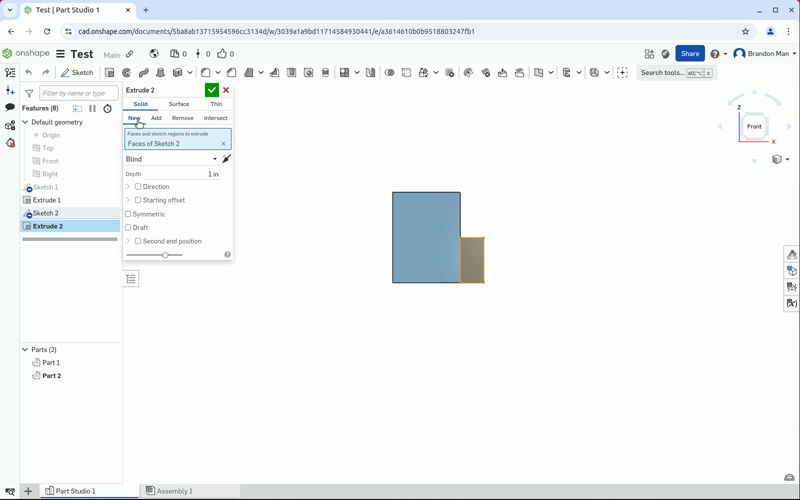
click(137, 120)
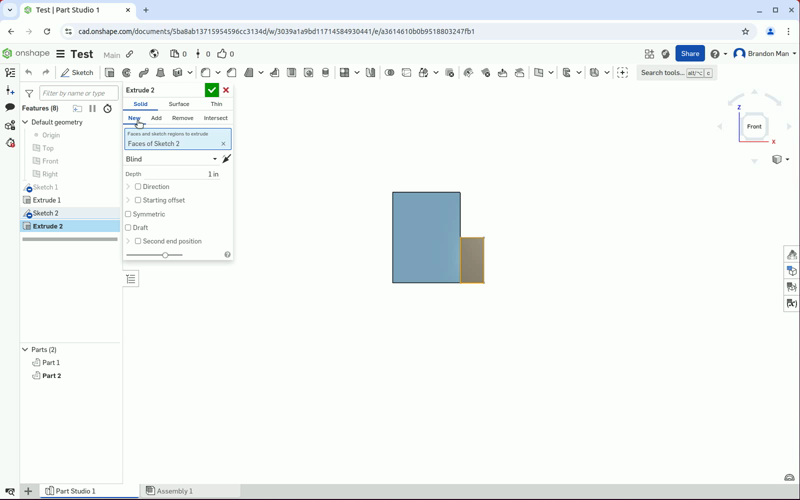
key(tab, 4)
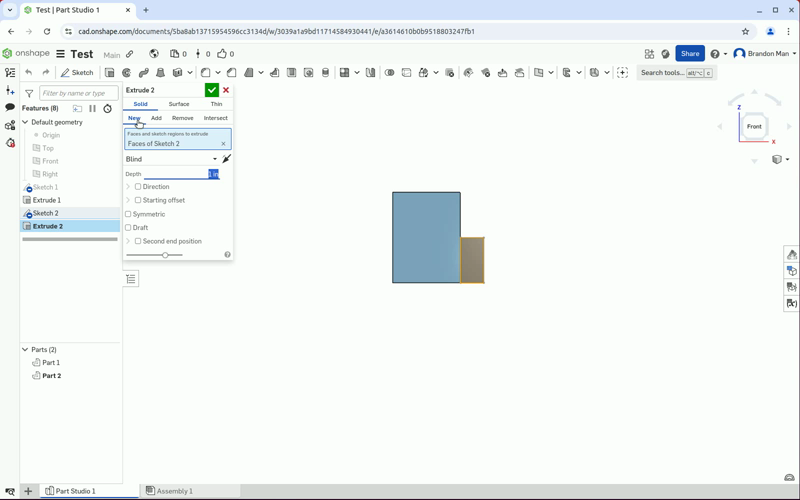
text(18.535)
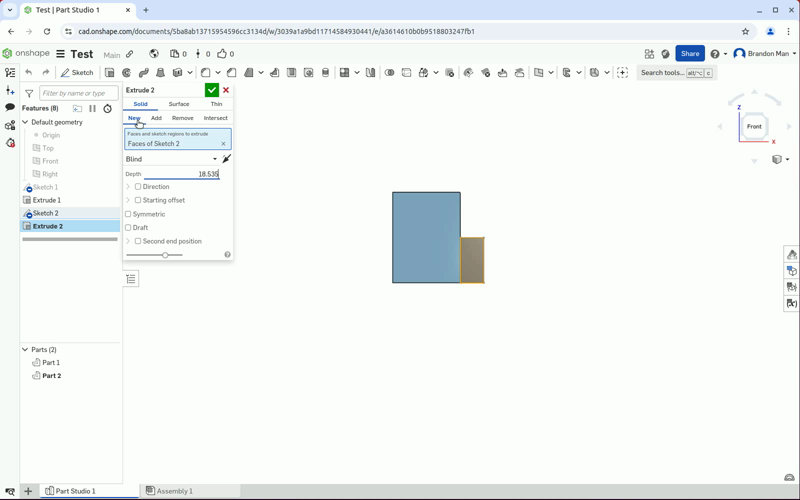
key(enter)
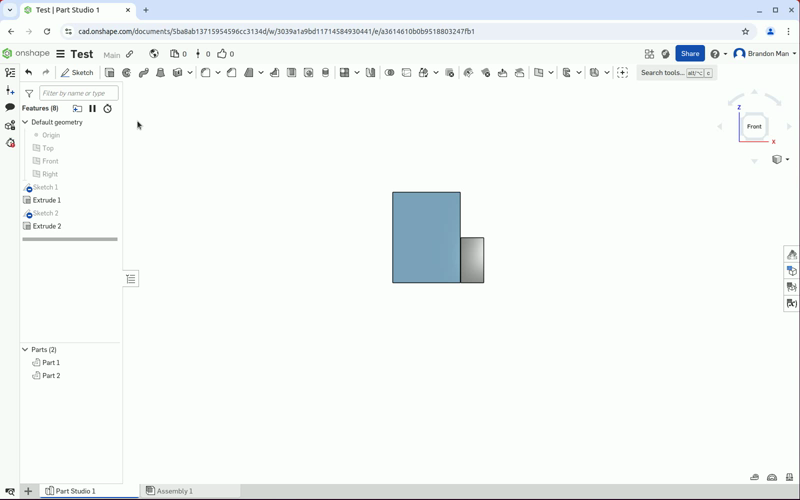
key(shift+h)
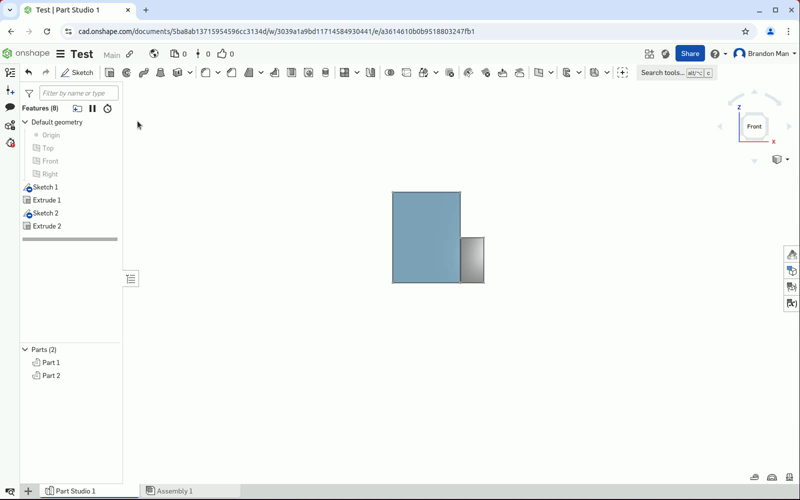
key(shift+h)
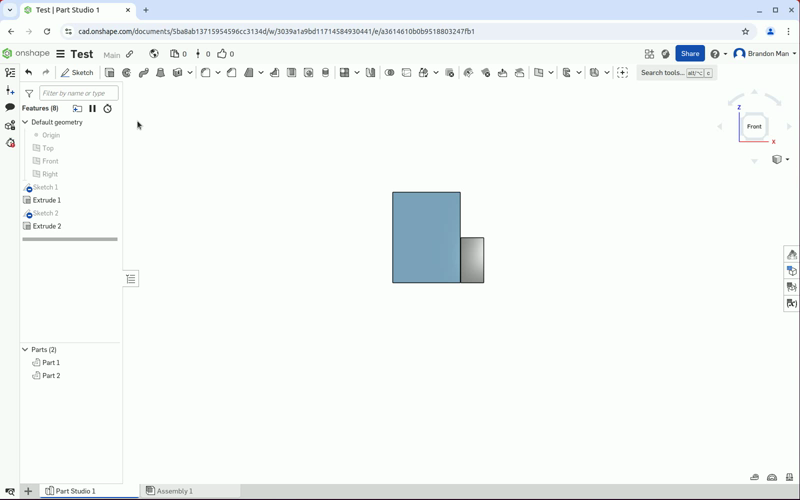
mouse_move(73, 189)
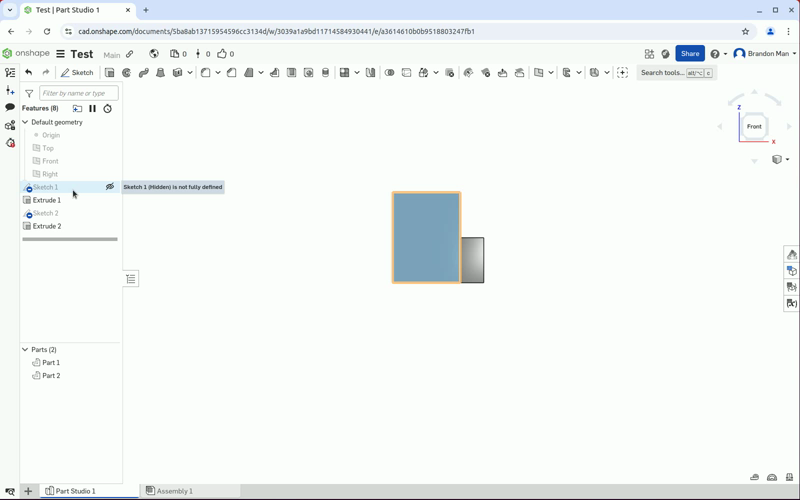
click(73, 189)
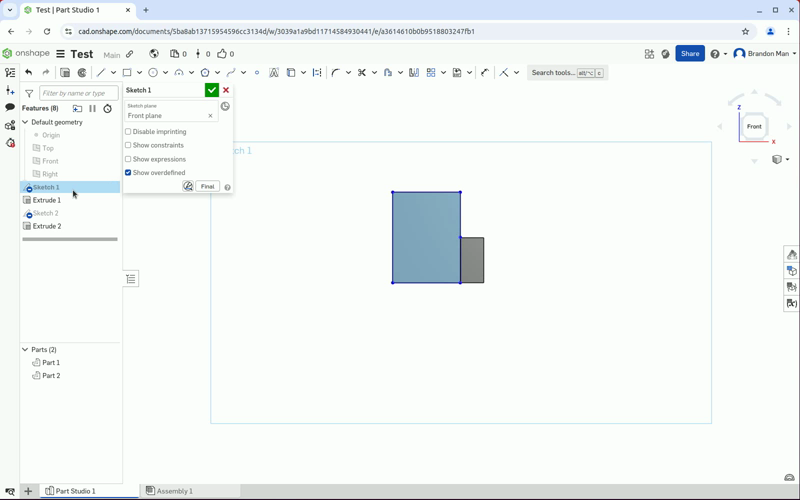
mouse_move(229, 92)
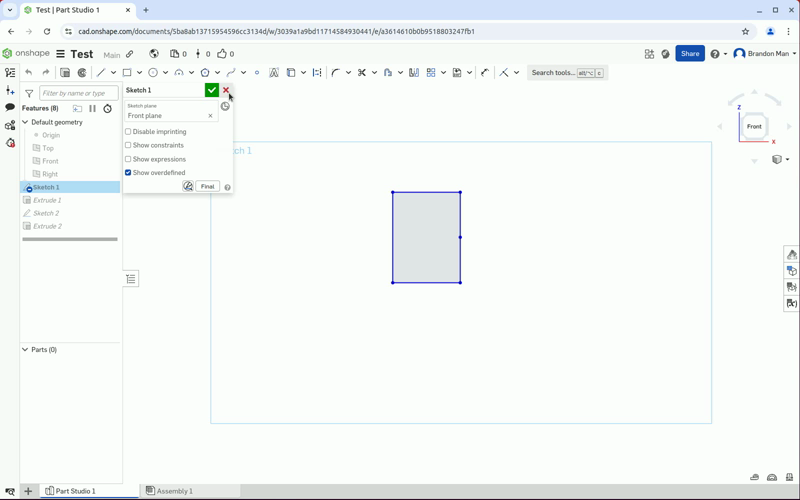
click(229, 92)
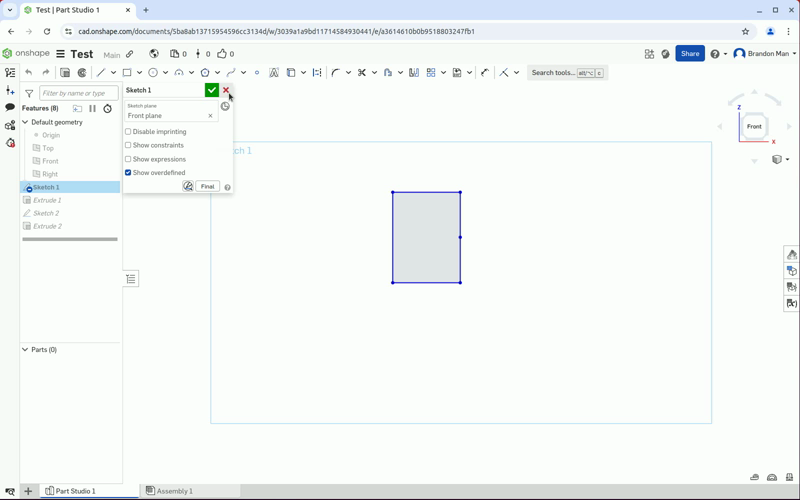
key(shift+s)
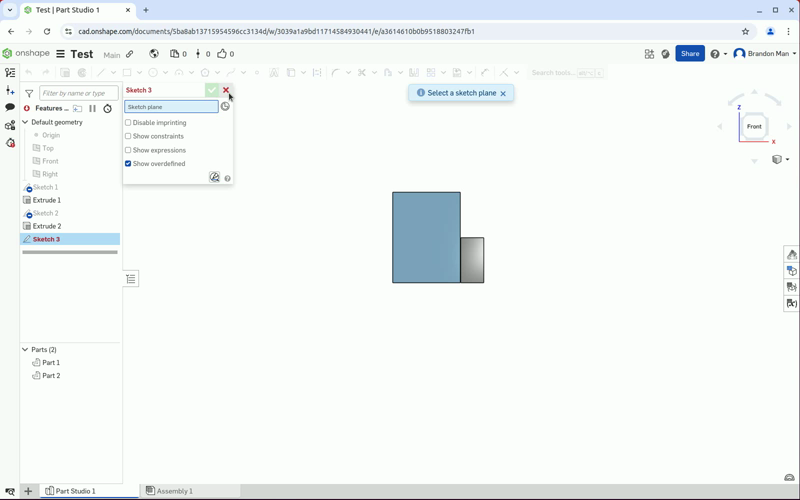
mouse_move(73, 163)
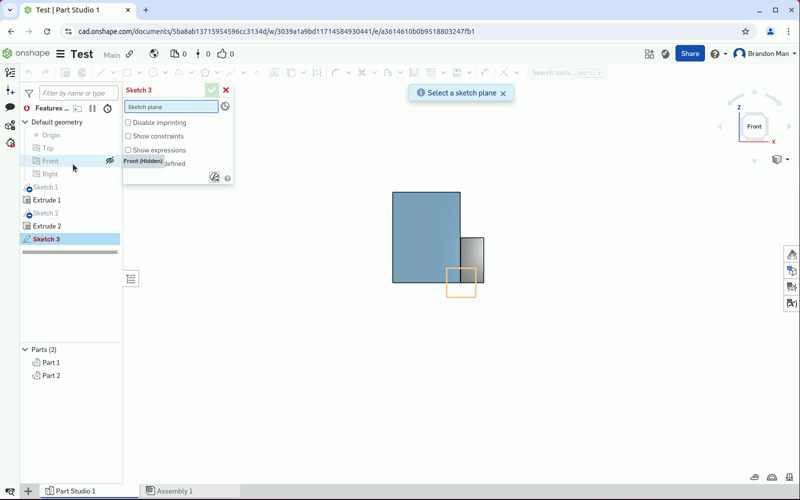
click(73, 163)
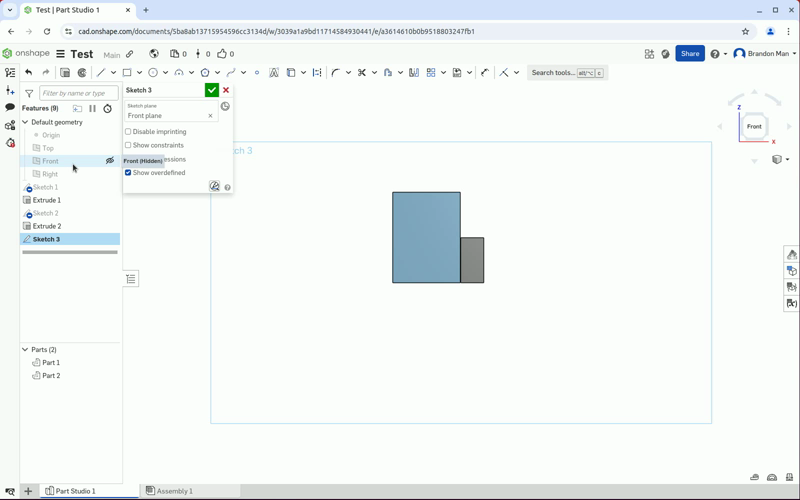
mouse_move(73, 352)
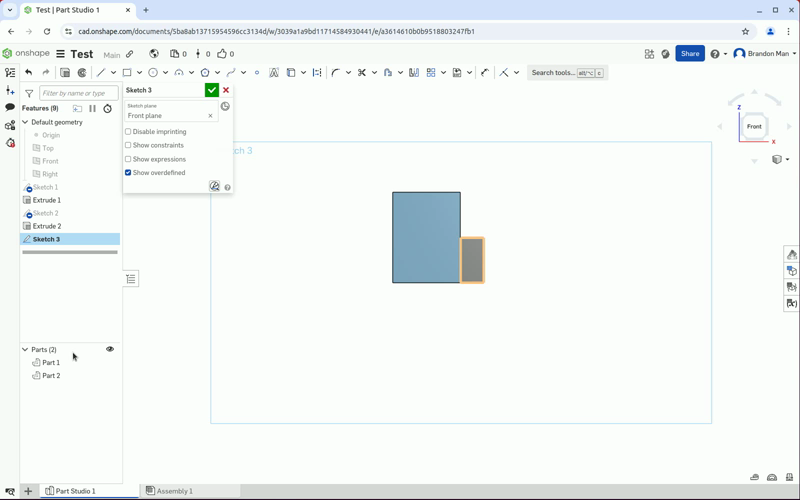
key(y)
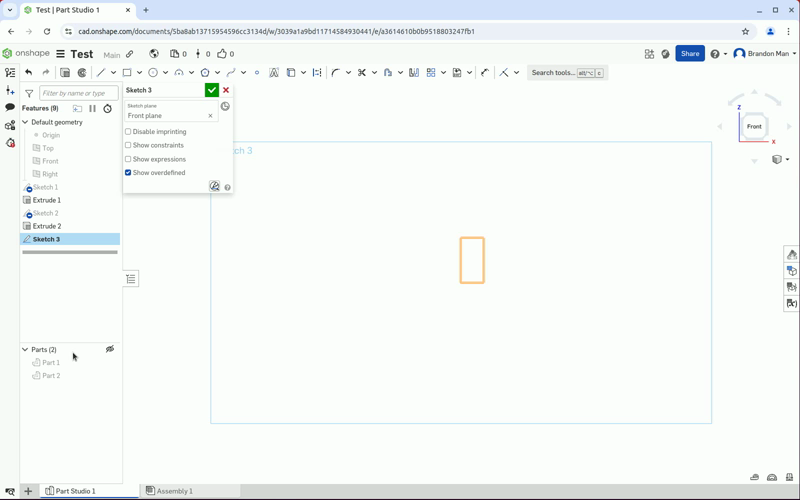
key(l)
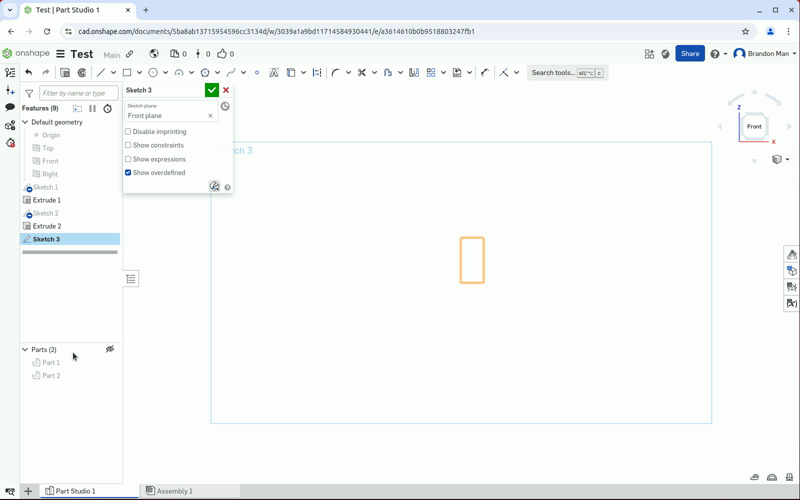
key_down(shift)
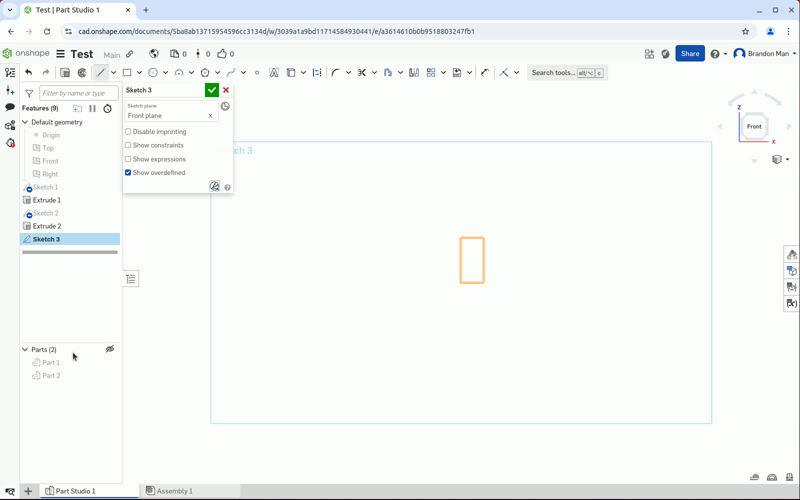
mouse_move(483, 282)
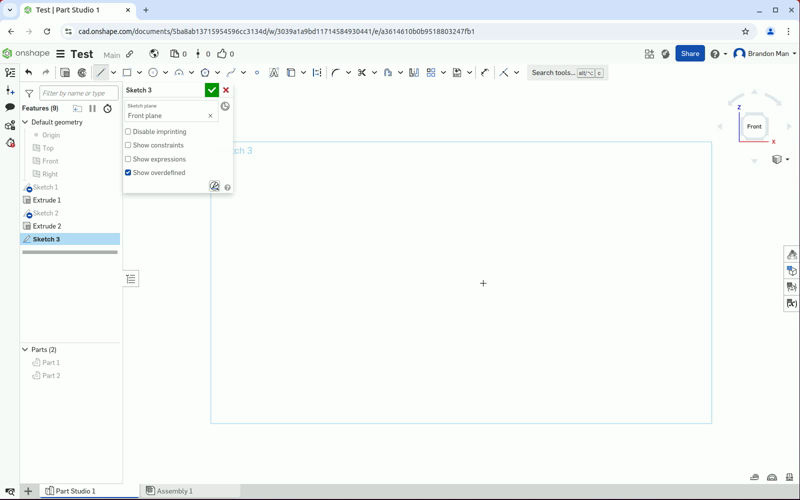
click(483, 282)
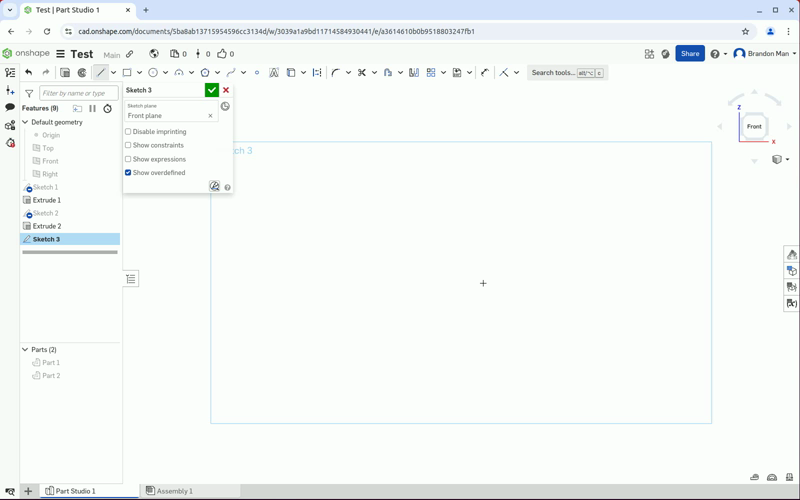
key_up(shift)
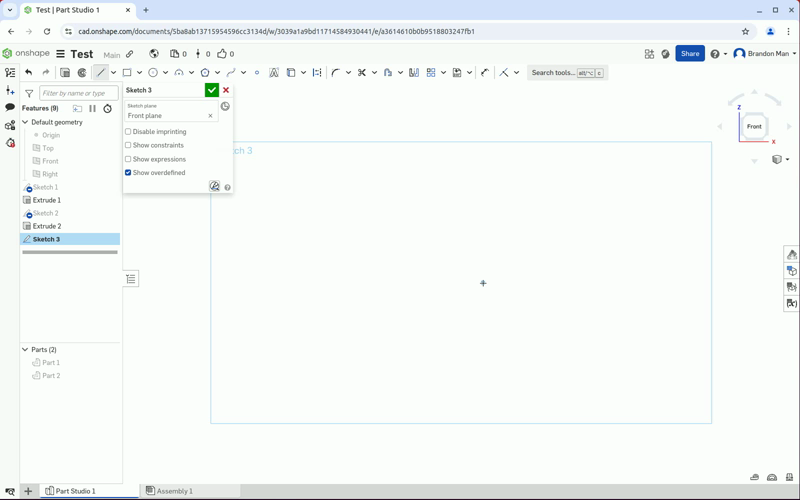
key_down(shift)
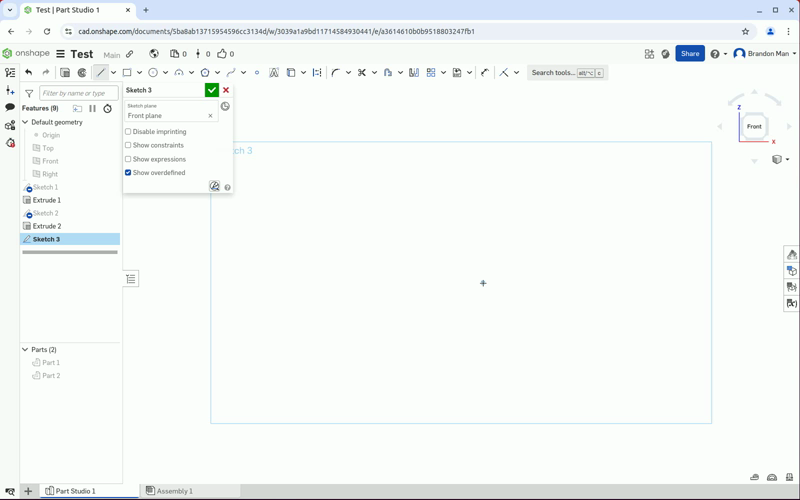
mouse_move(573, 282)
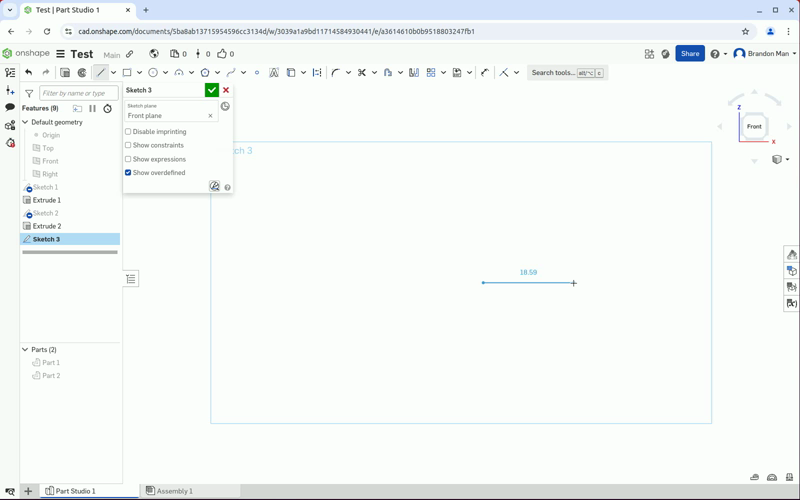
click(573, 282)
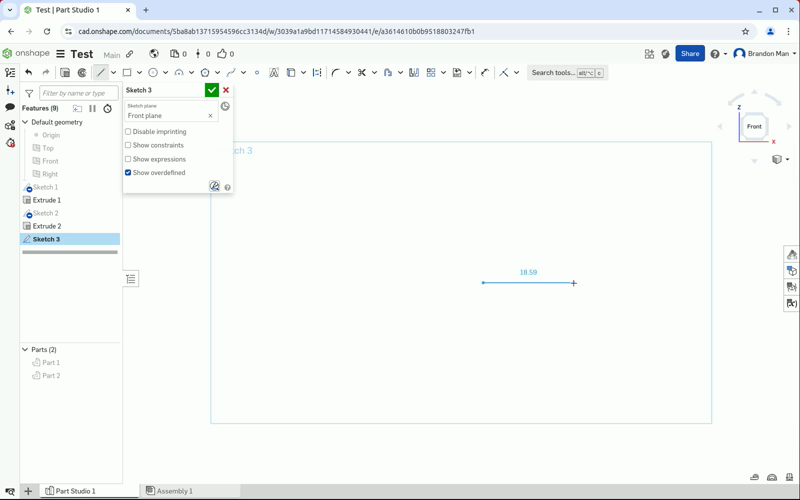
key_up(shift)
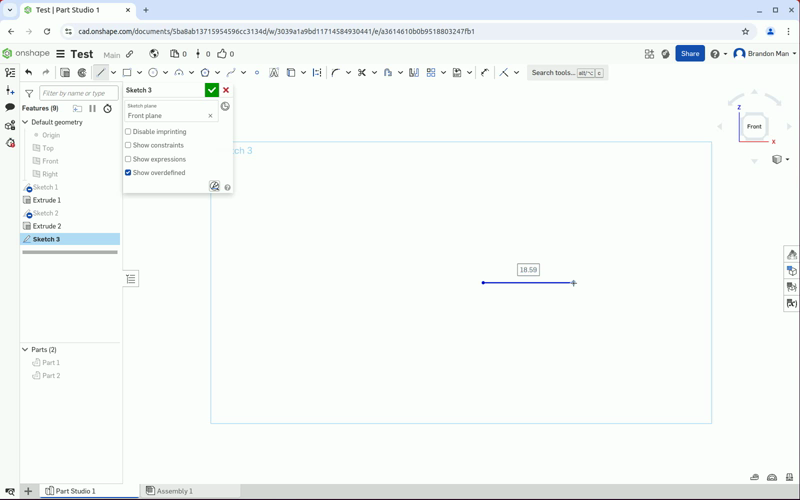
key_down(shift)
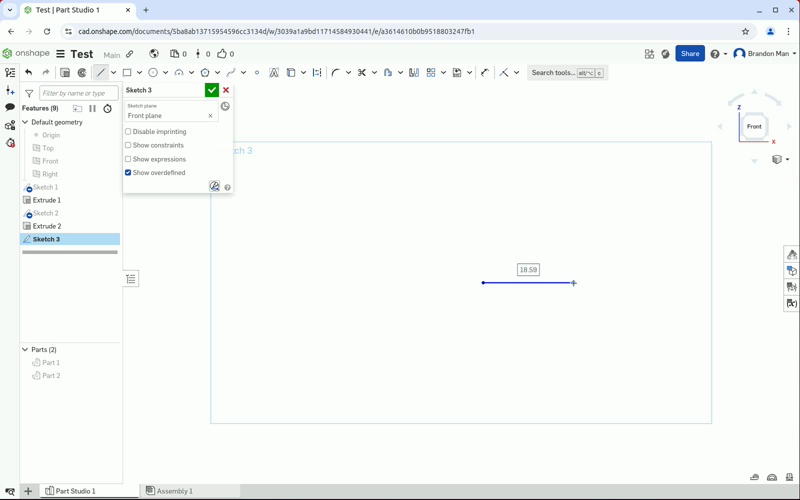
mouse_move(589, 282)
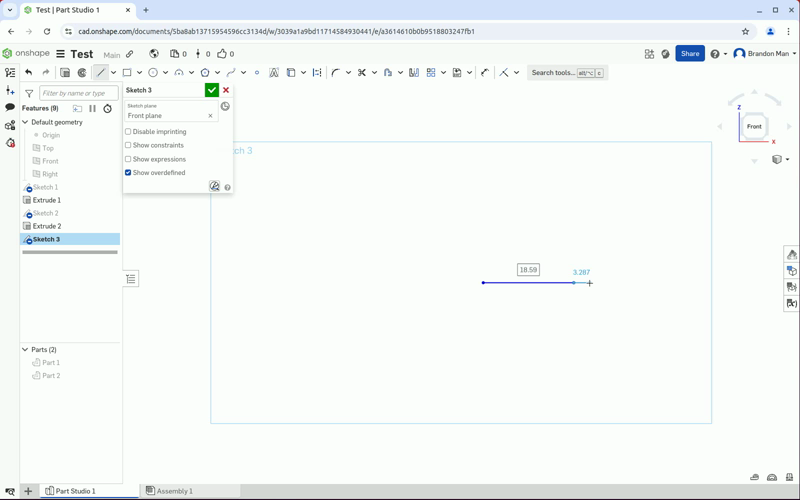
mouse_move(573, 237)
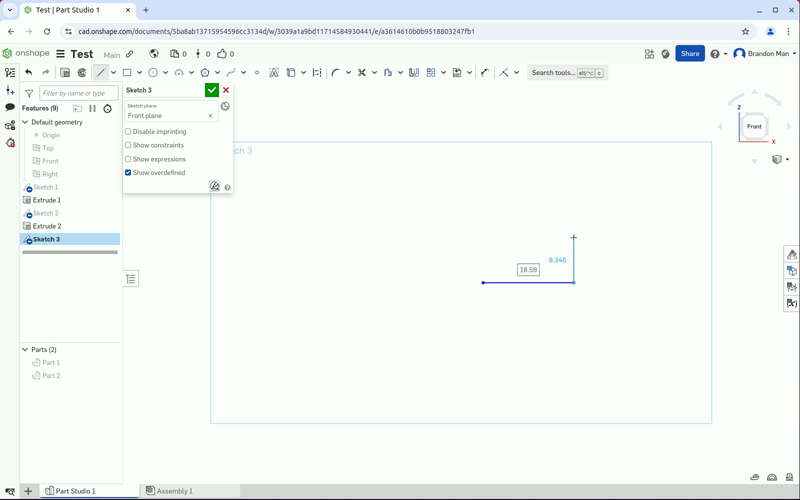
click(573, 237)
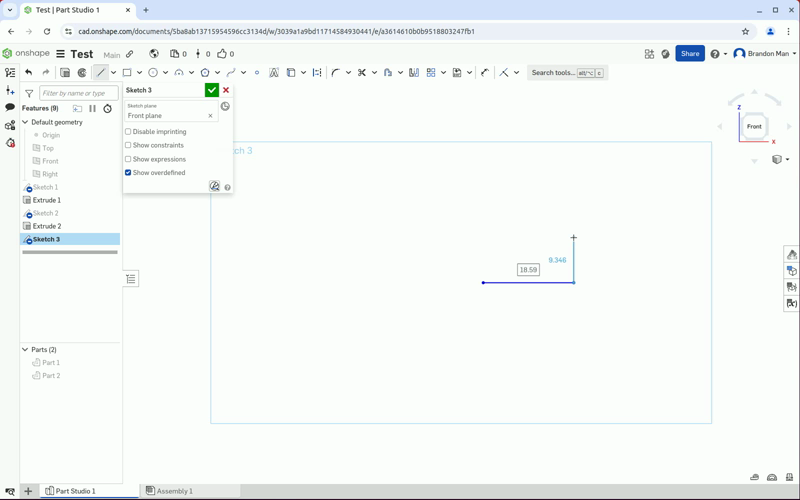
key_up(shift)
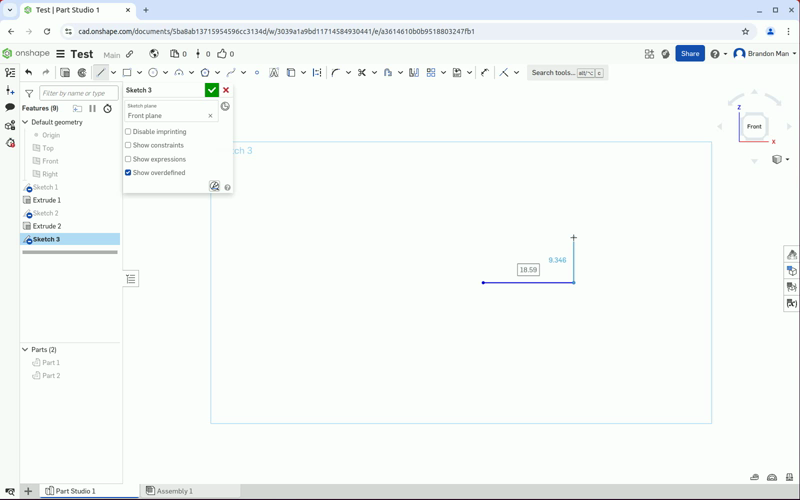
key_down(shift)
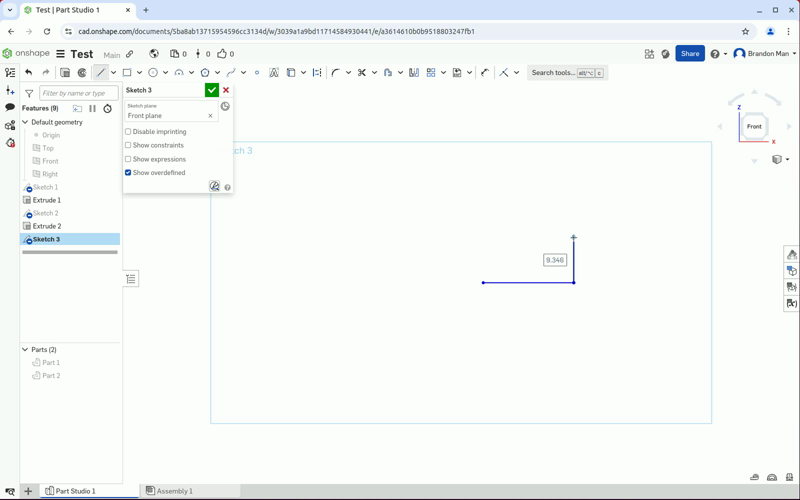
mouse_move(483, 237)
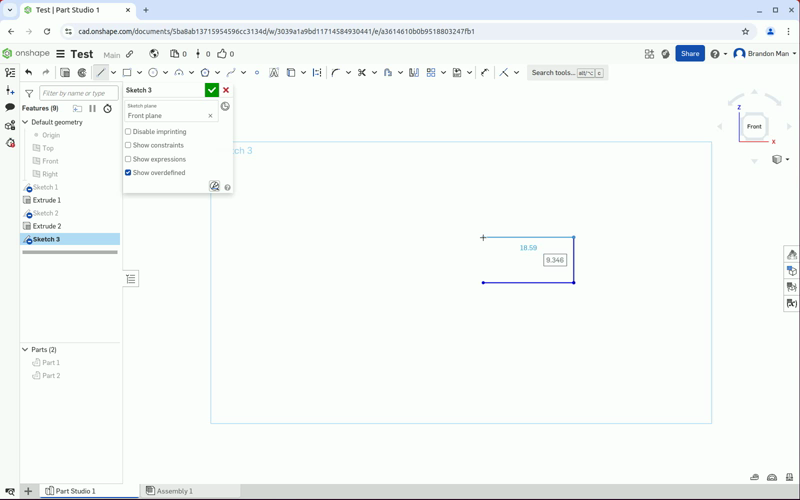
click(483, 237)
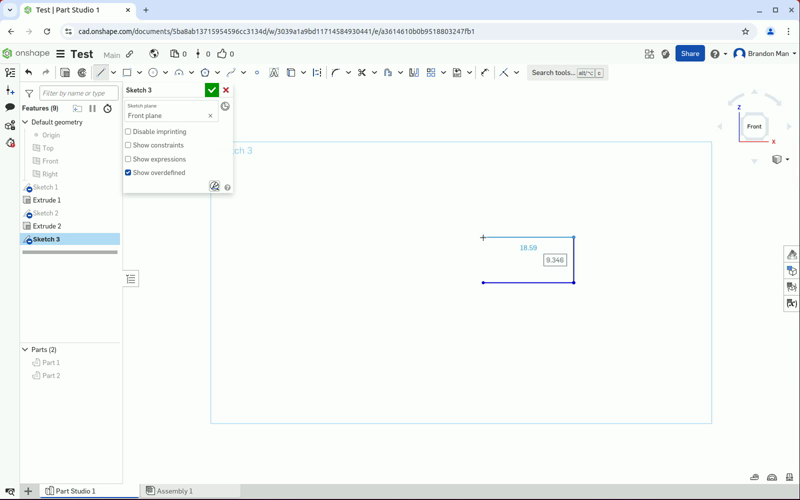
key_up(shift)
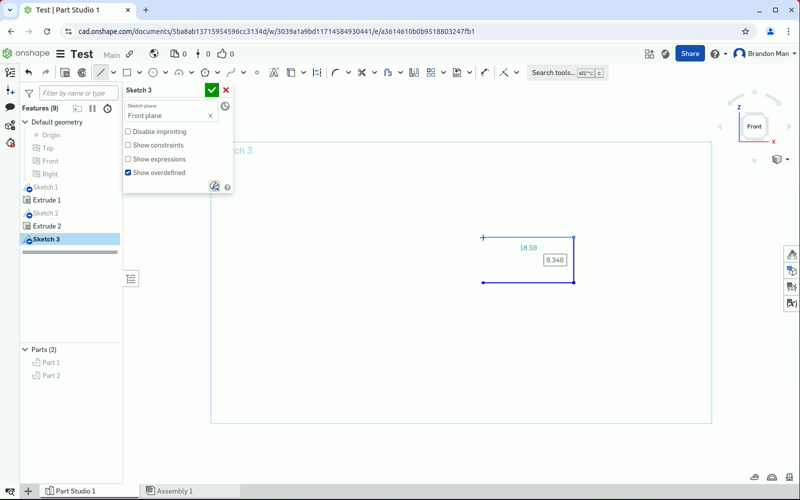
mouse_move(513, 237)
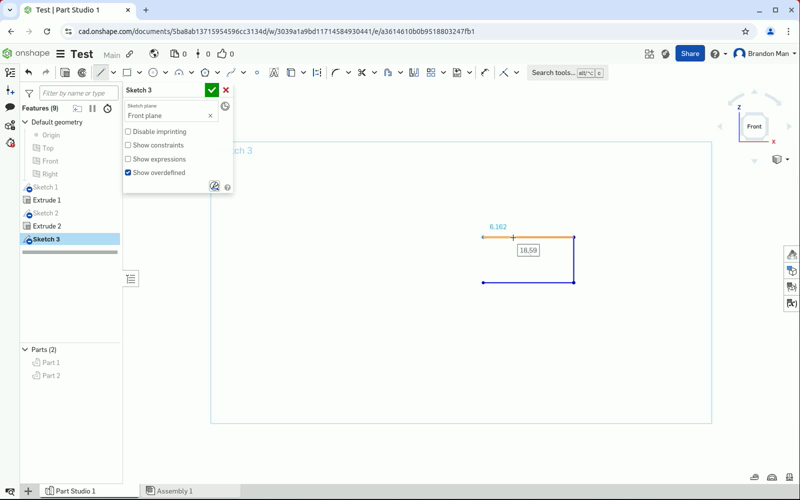
key_down(shift)
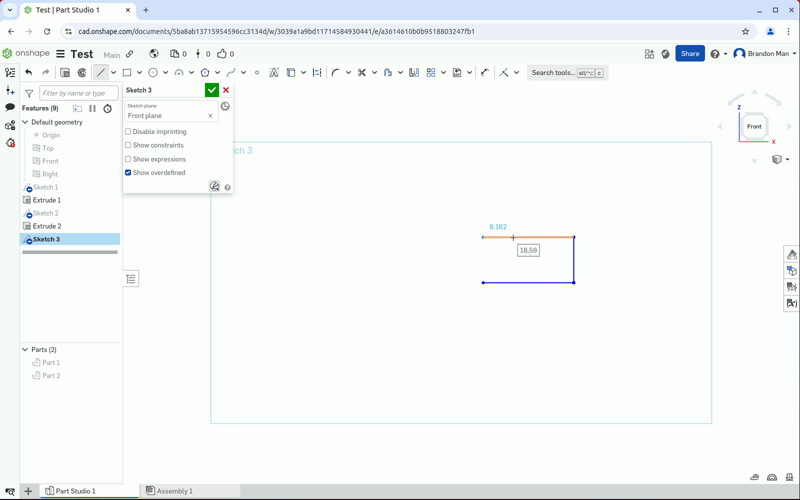
mouse_move(483, 282)
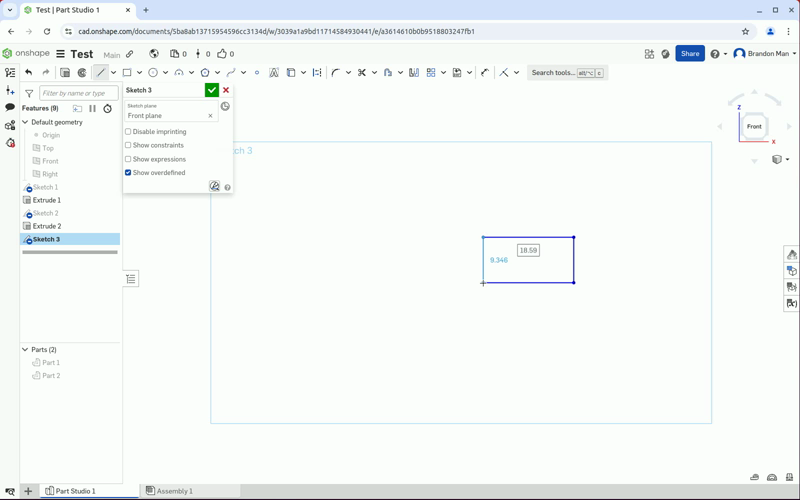
key_up(shift)
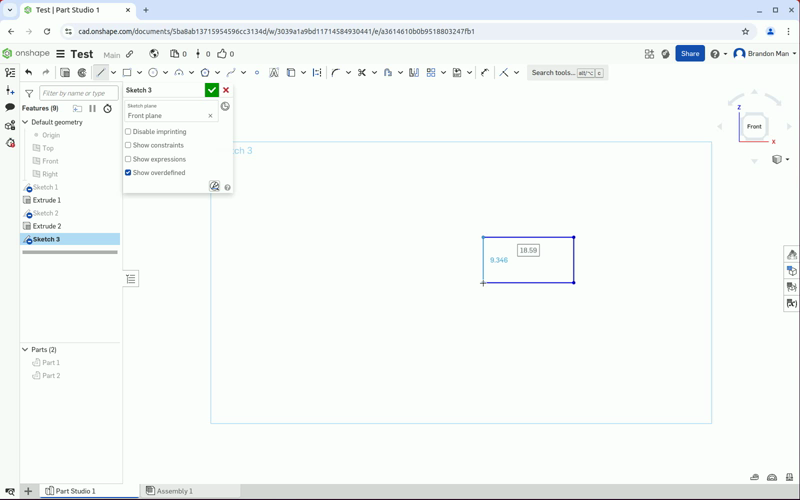
click(483, 282)
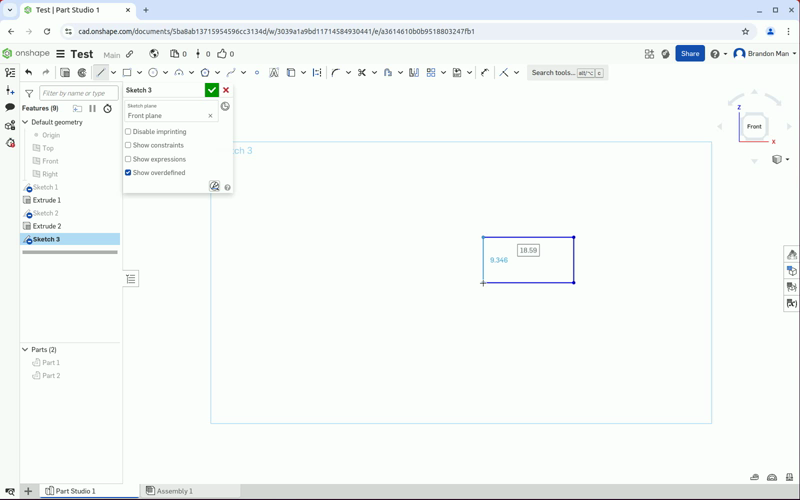
key(esc)
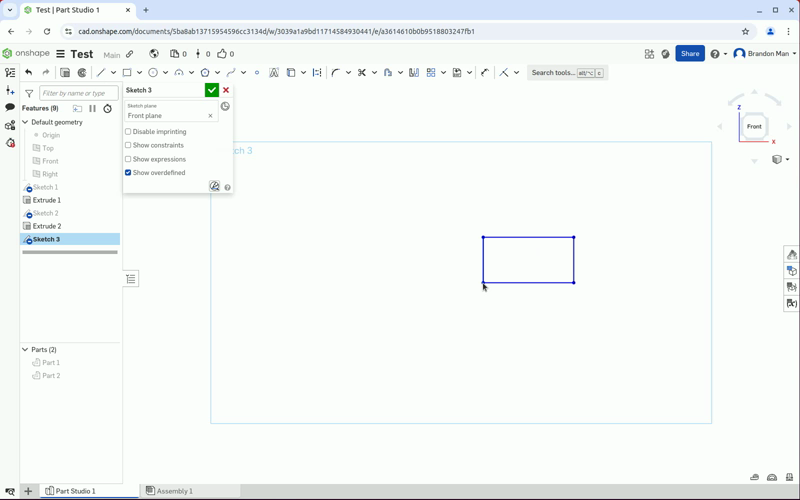
mouse_move(516, 272)
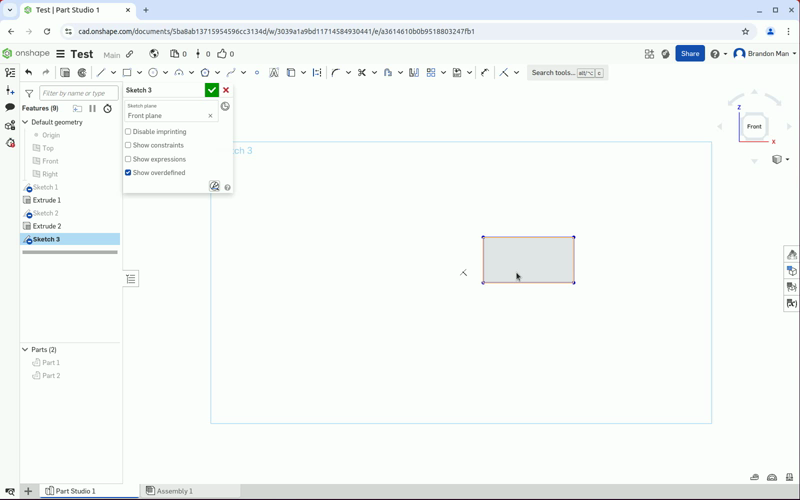
click(516, 272)
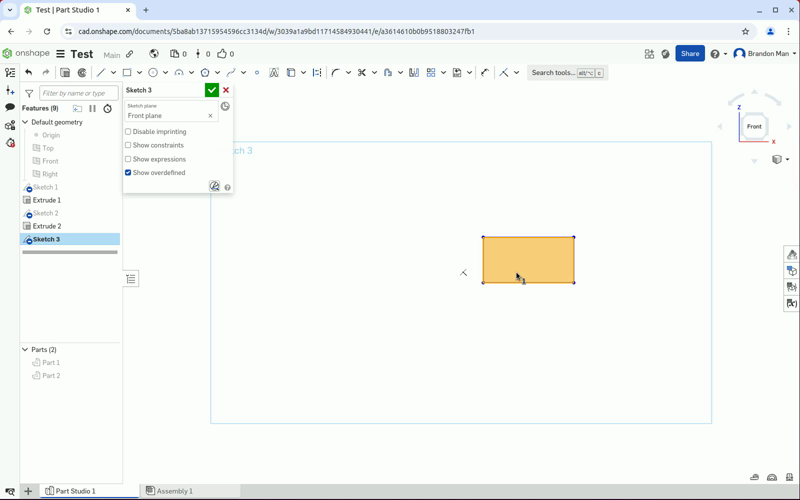
mouse_move(73, 352)
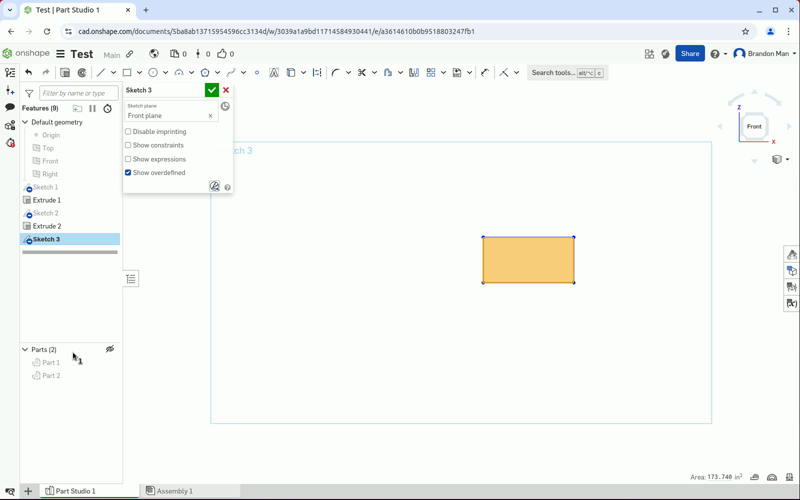
key(shift+y)
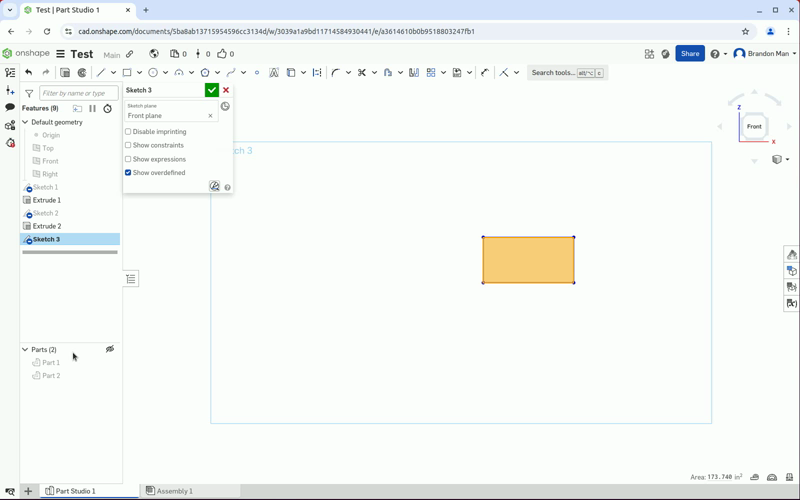
key(shift+e)
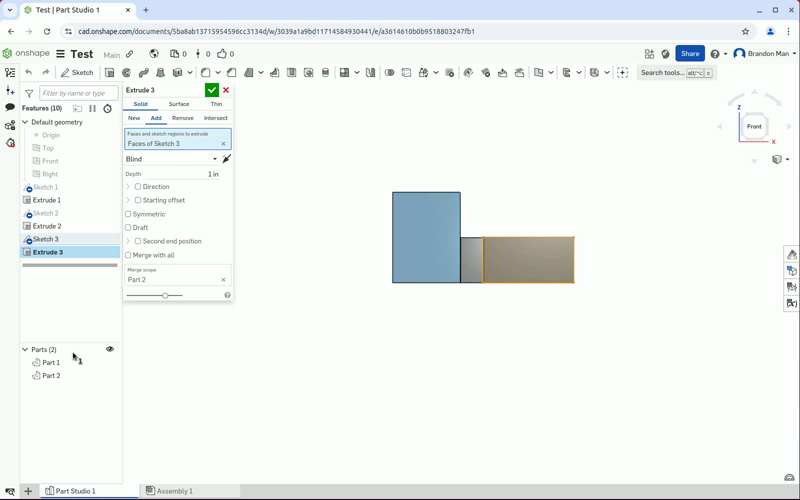
mouse_move(143, 106)
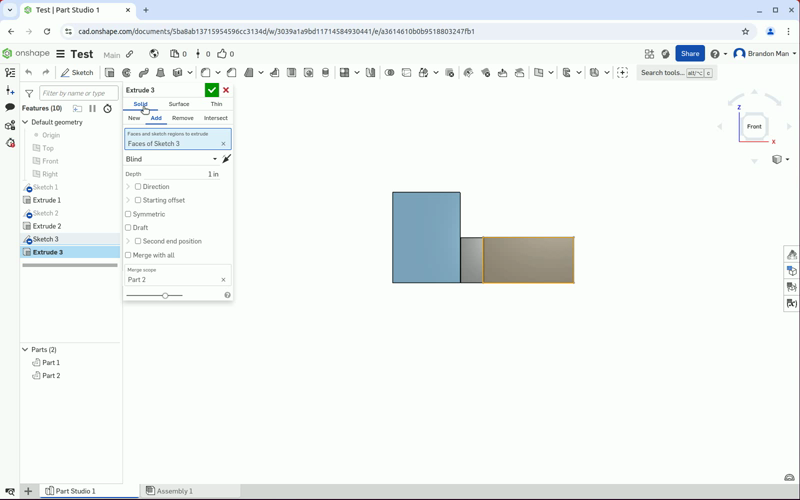
click(143, 106)
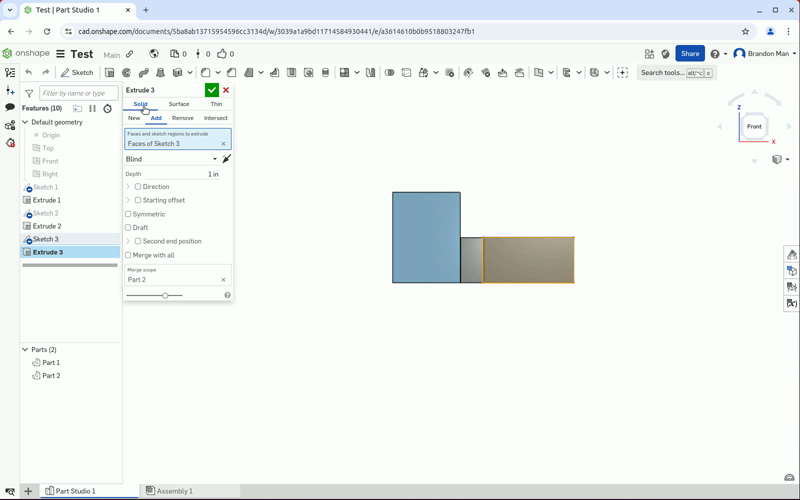
mouse_move(137, 120)
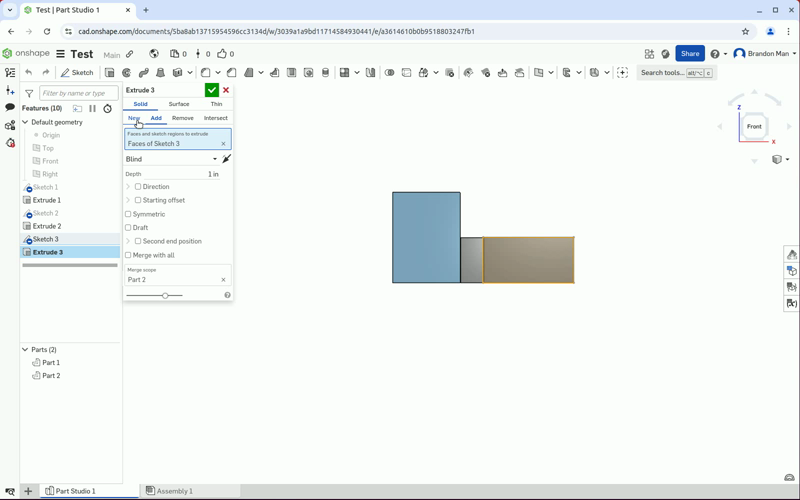
click(137, 120)
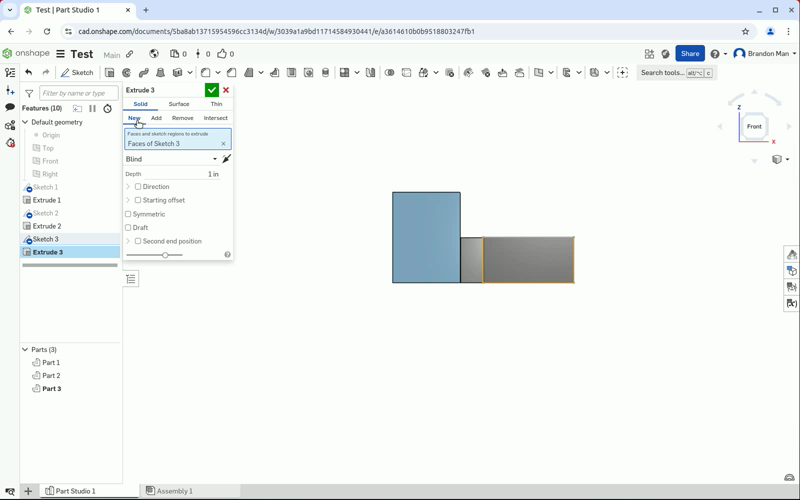
key(tab, 4)
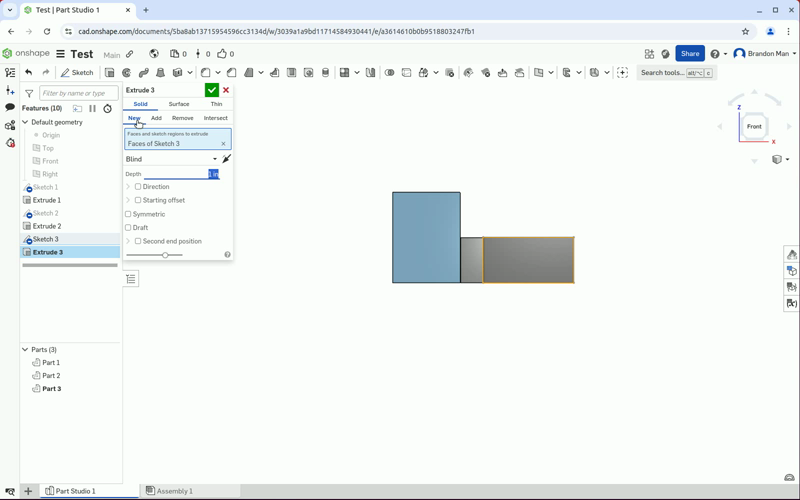
text(4.574)
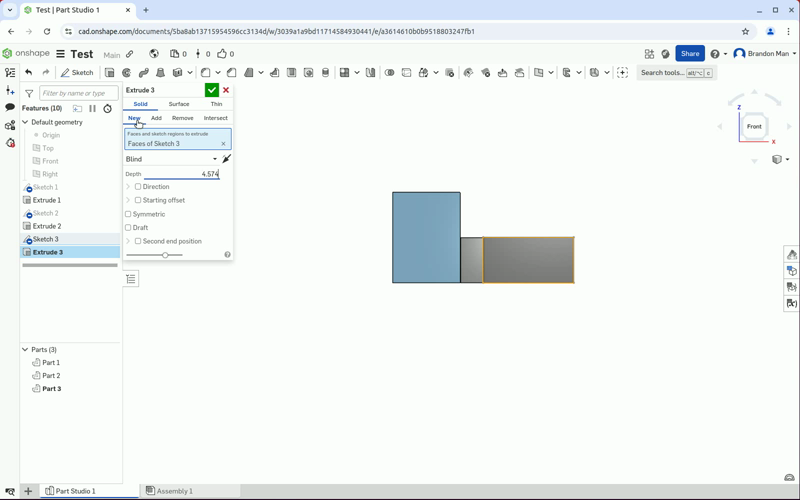
key(enter)
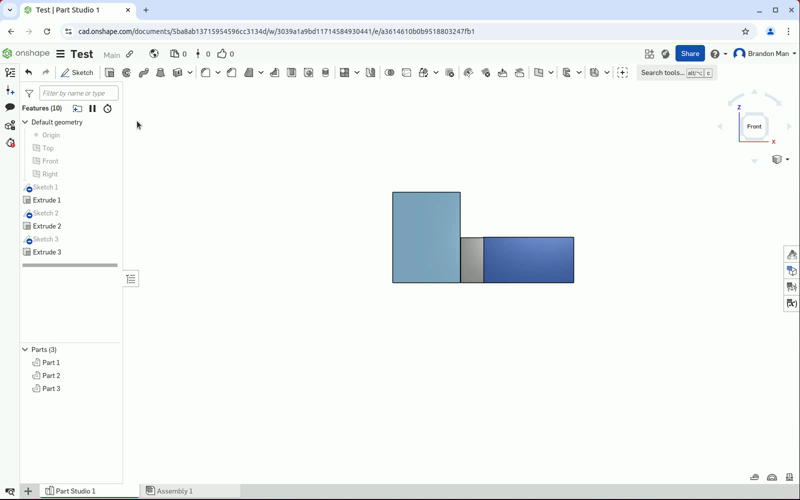
key(shift+h)
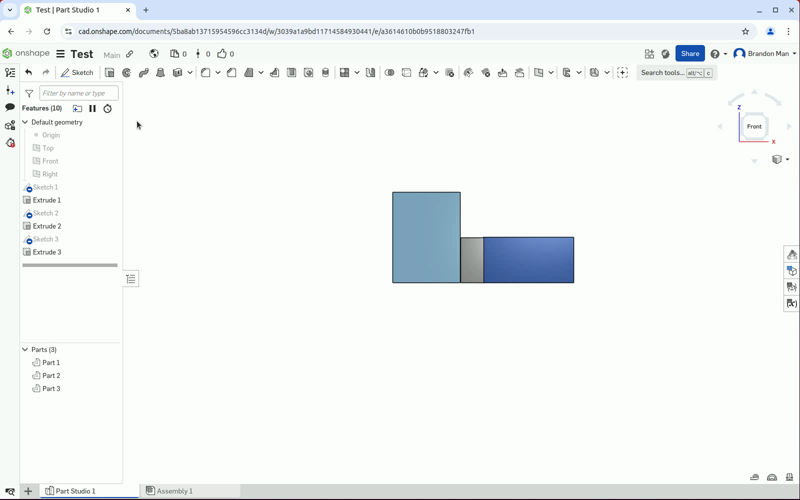
key(shift+h)
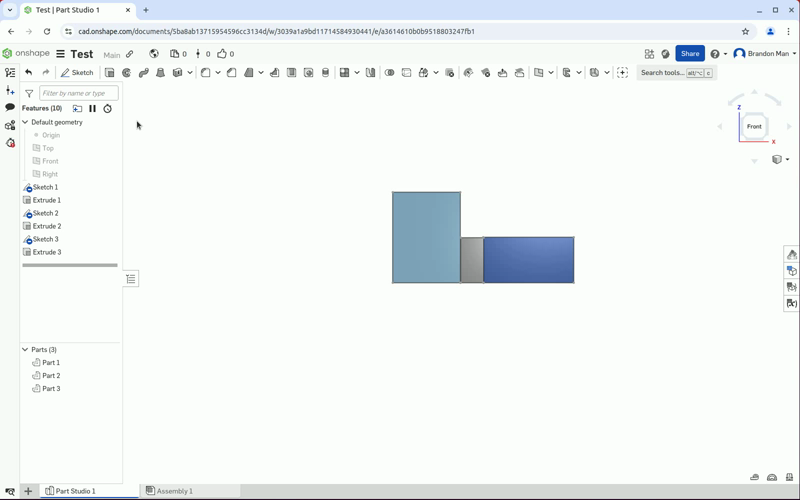
key(shift+7)
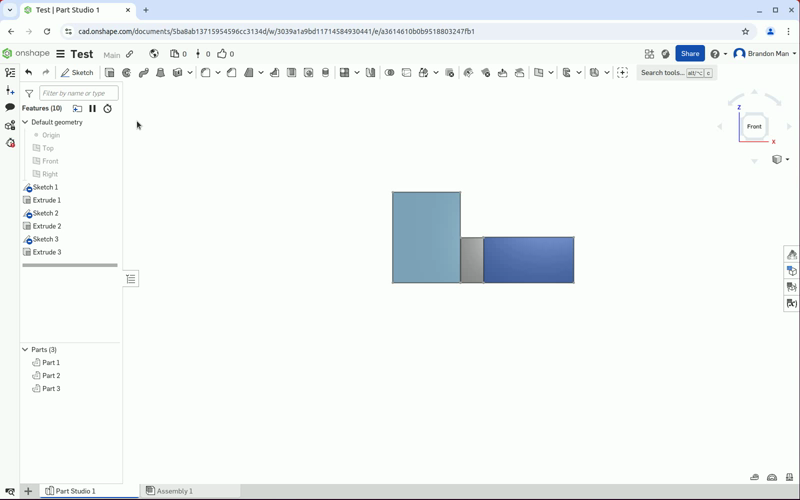
key(left, 2)
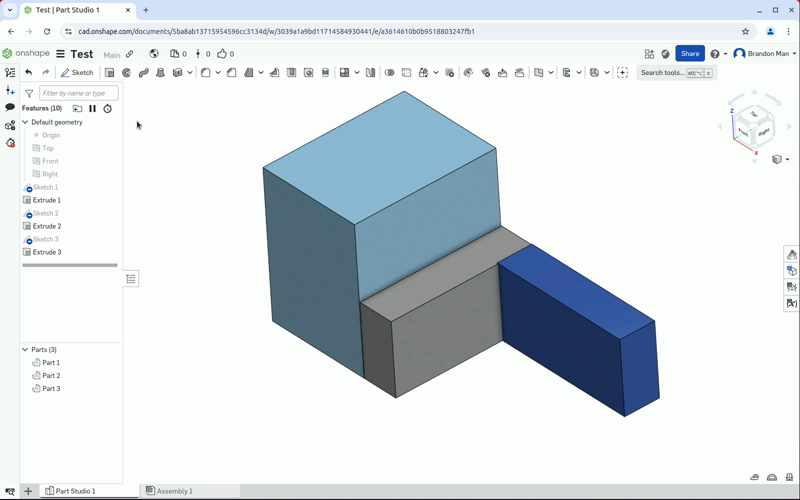
key(down, 2)
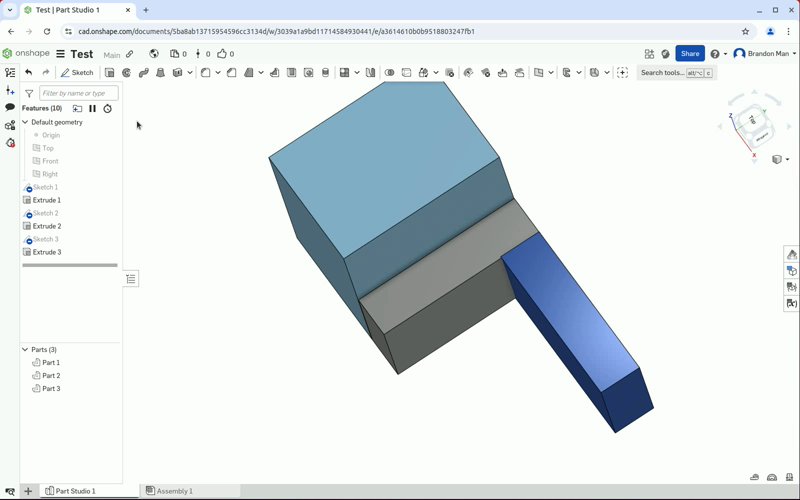
key(up, 2)
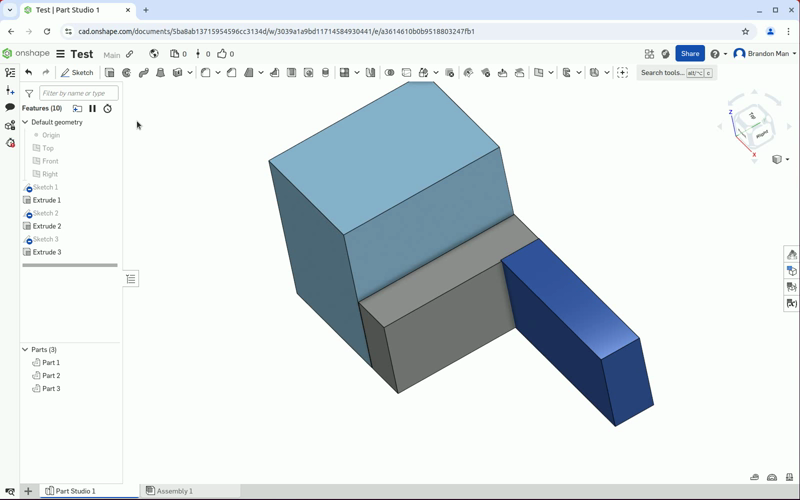
key(right, 2)
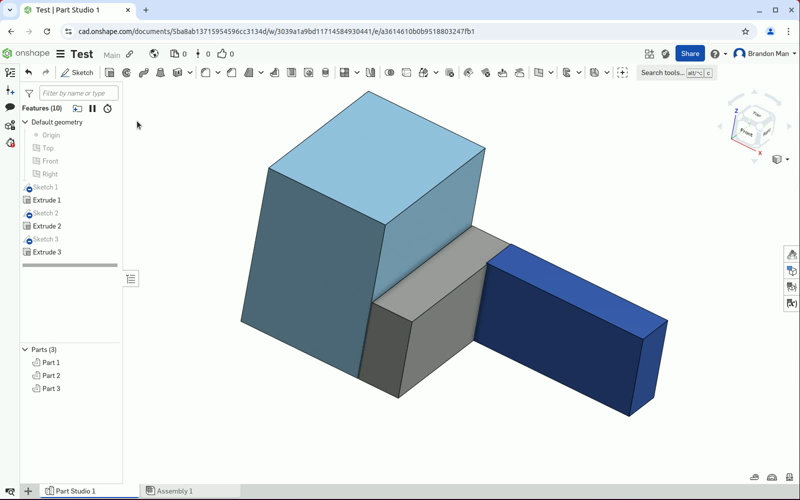
mouse_move(73, 189)
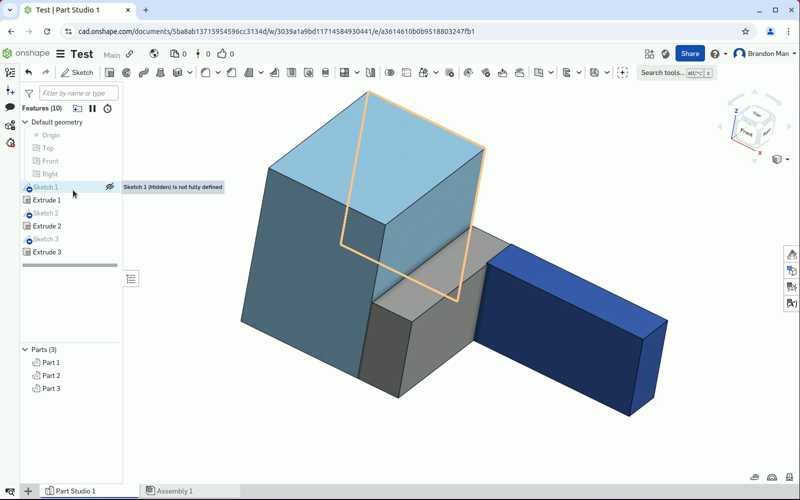
click(73, 189)